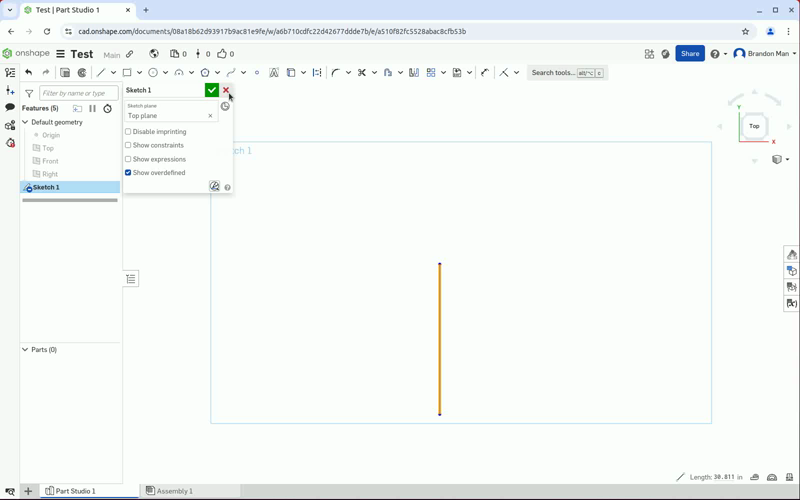
key(shift+h)
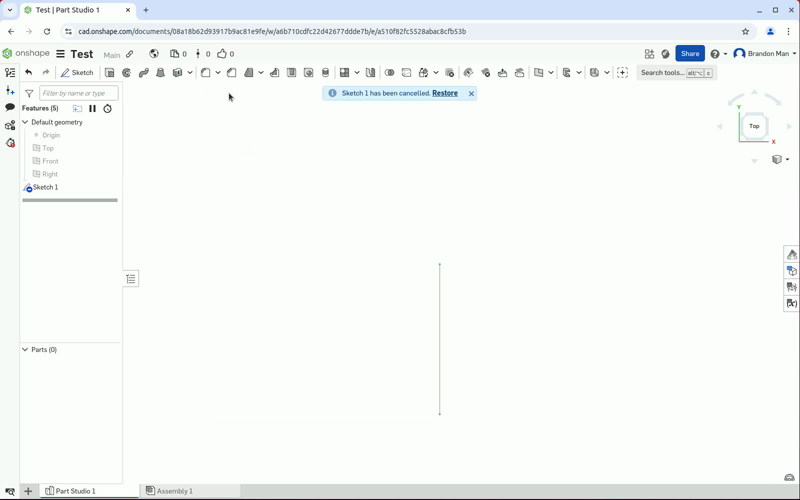
key(shift+s)
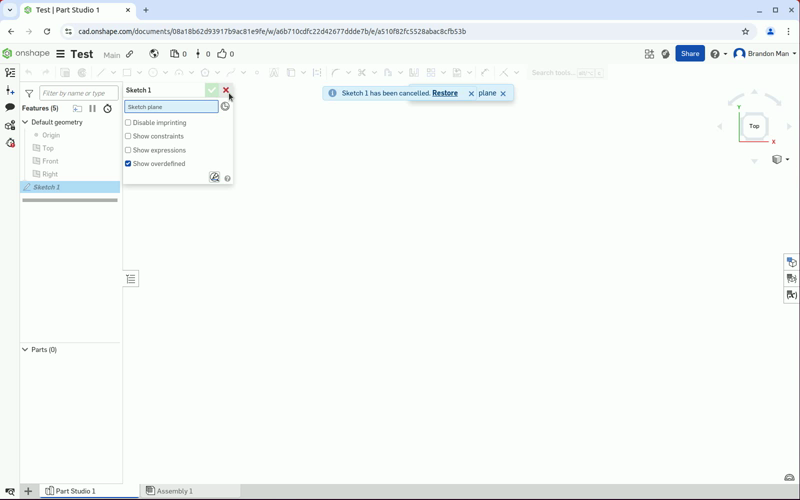
mouse_move(73, 150)
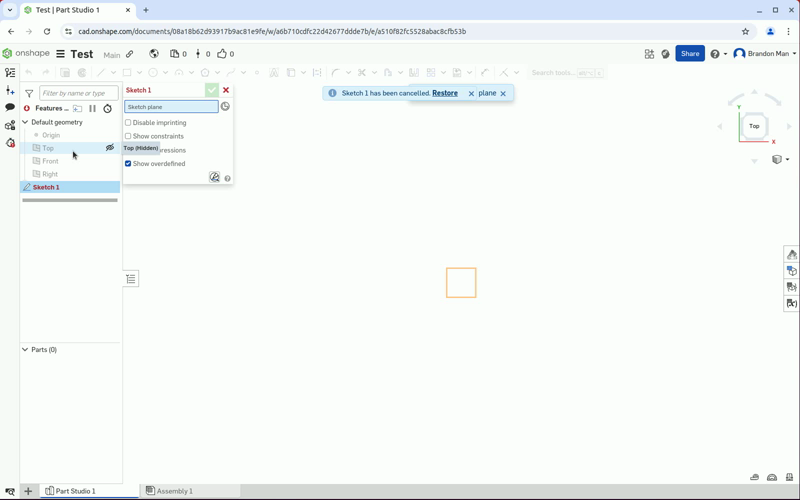
click(73, 150)
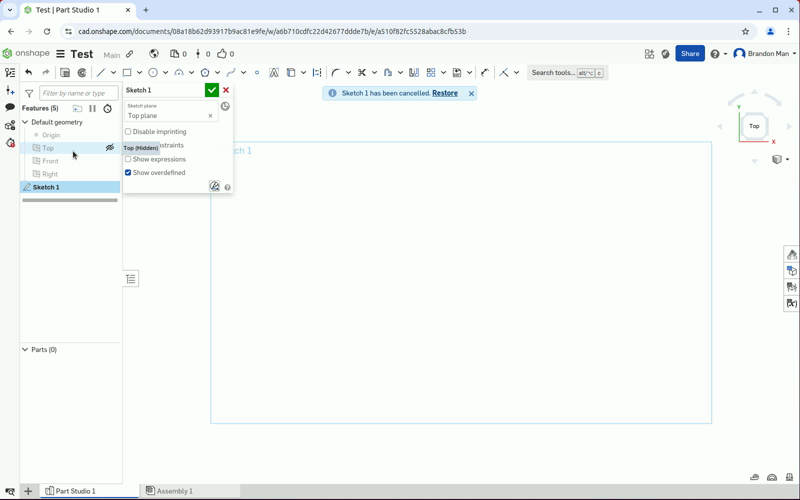
mouse_move(73, 352)
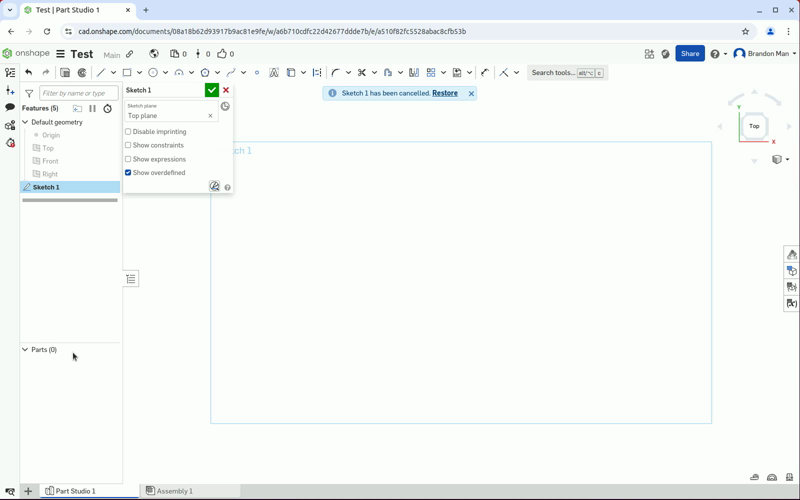
key(y)
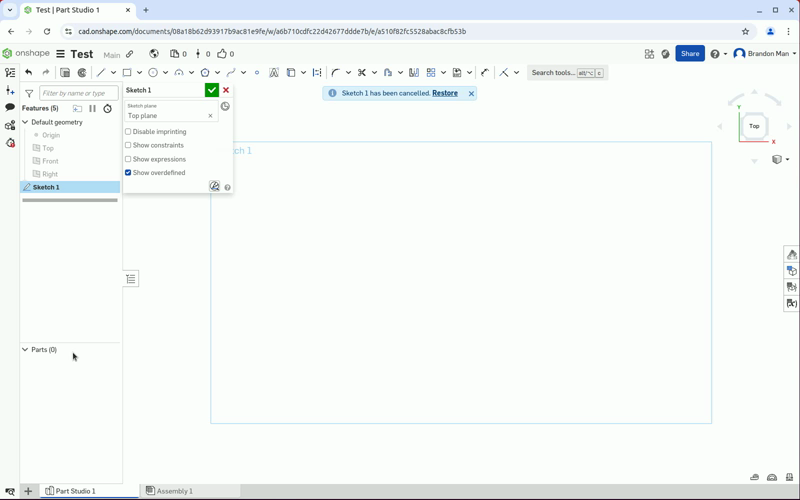
key(c)
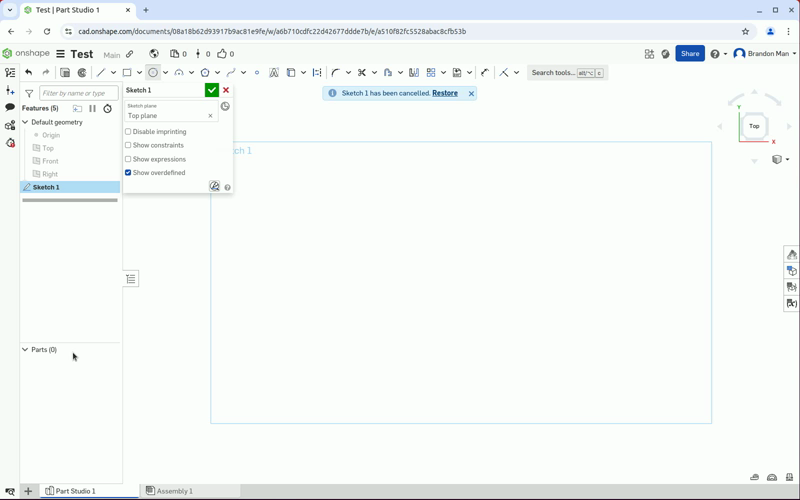
key_down(shift)
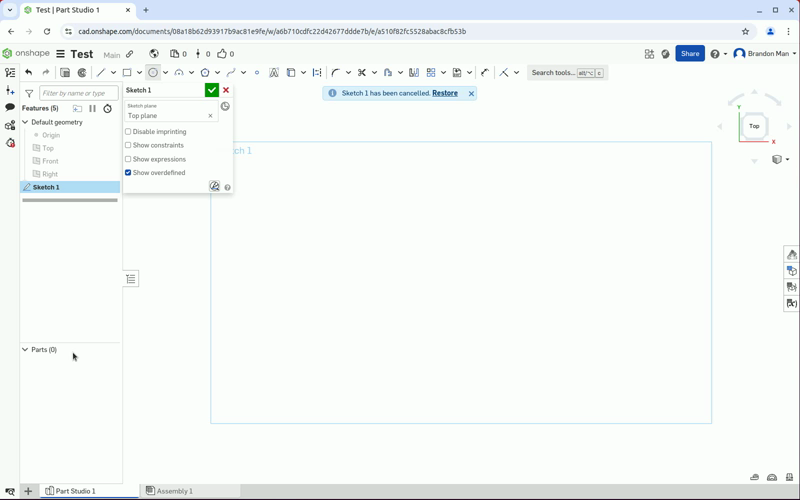
mouse_move(461, 282)
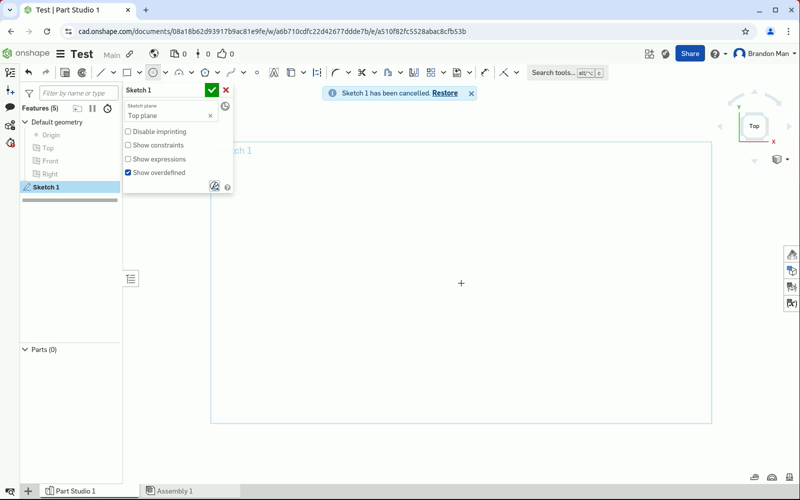
click(461, 282)
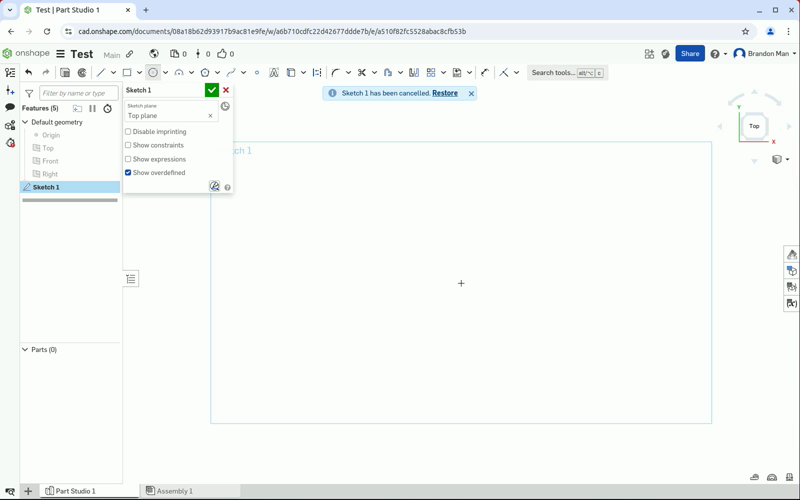
key_up(shift)
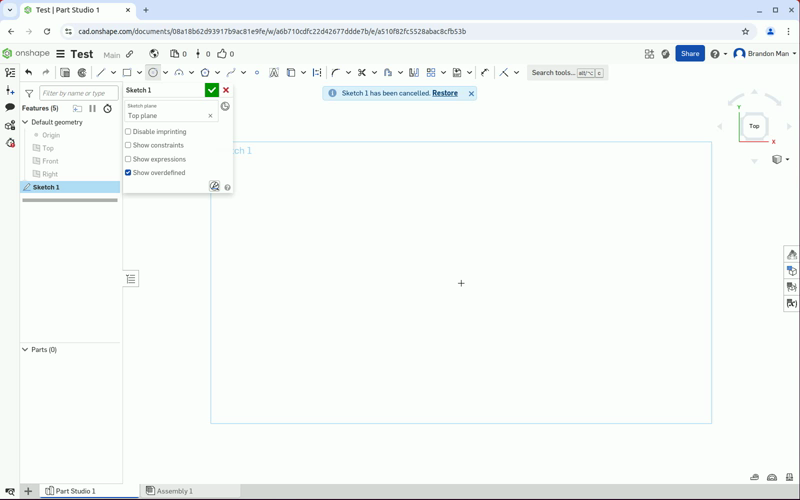
mouse_move(480, 282)
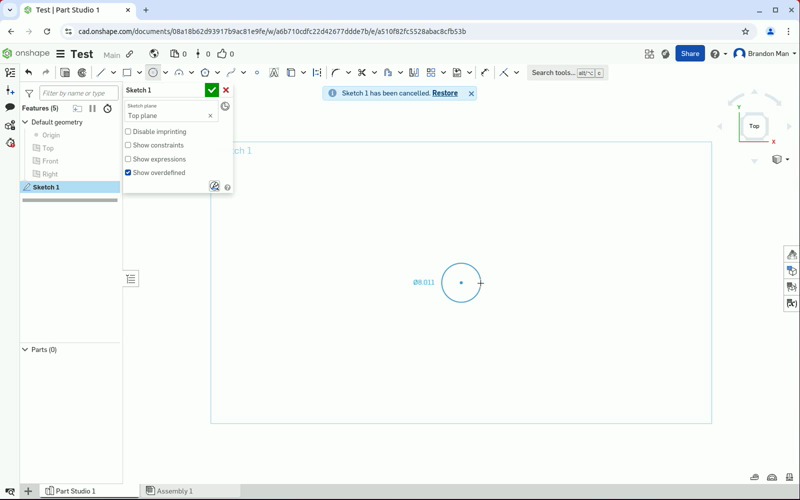
click(480, 282)
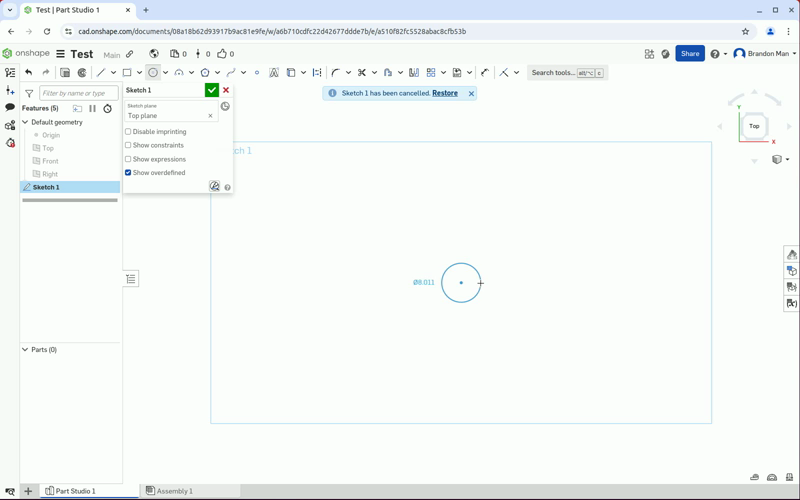
key(esc)
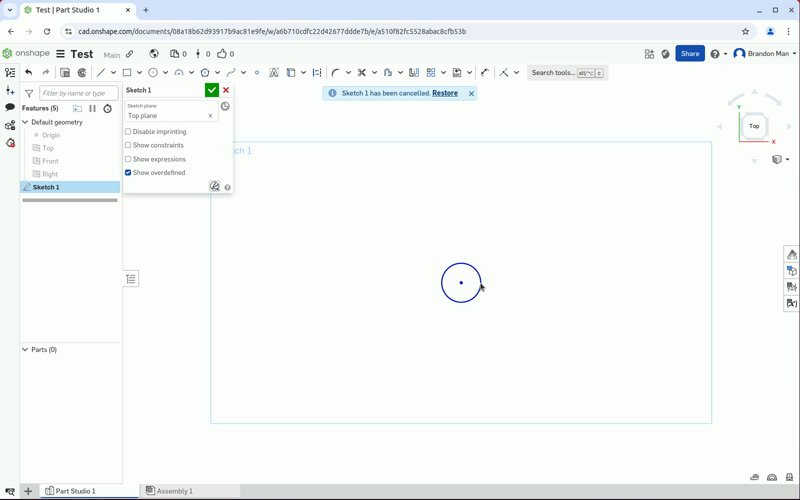
mouse_move(473, 274)
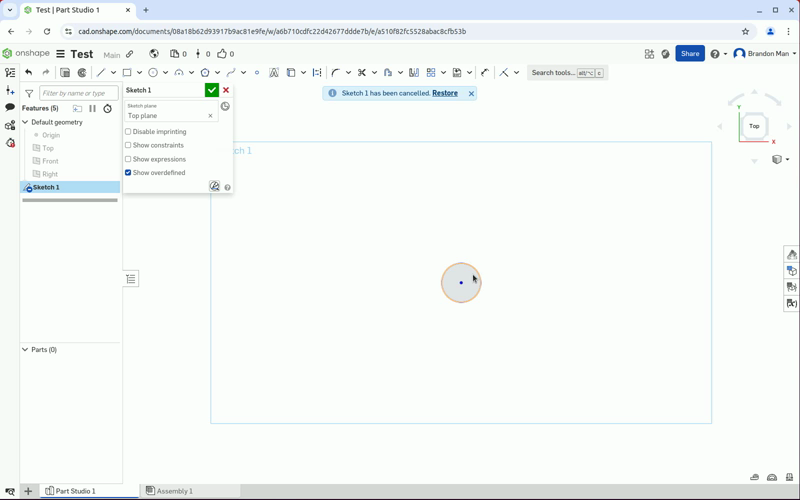
scroll(6)
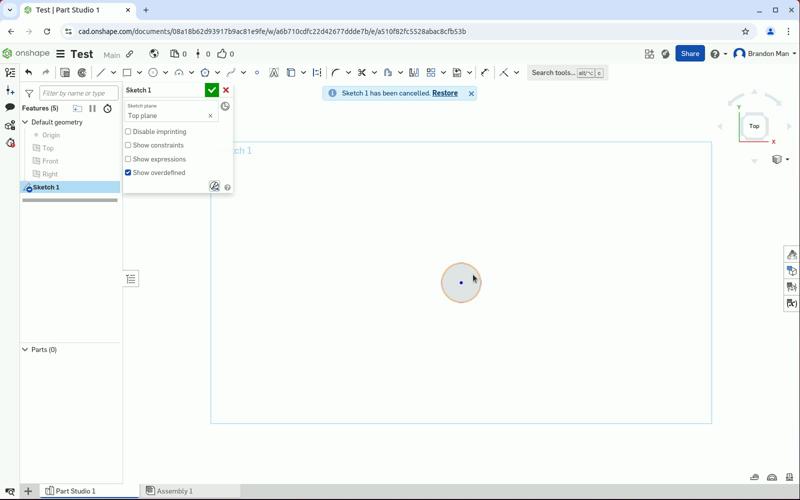
scroll(6)
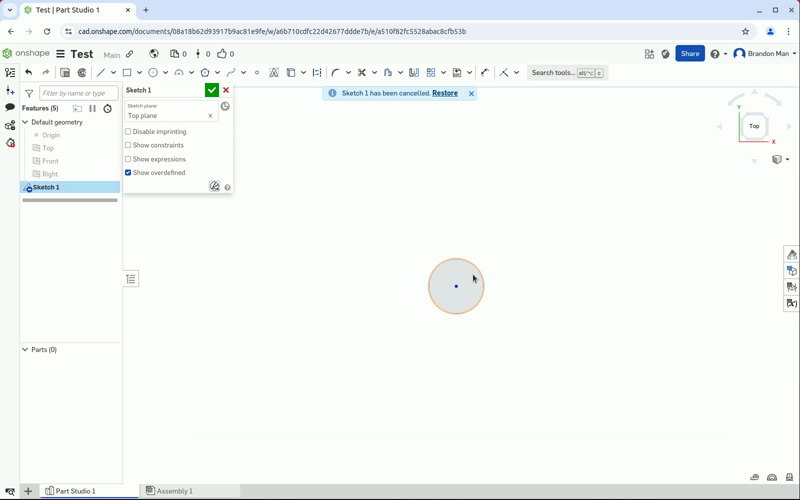
scroll(6)
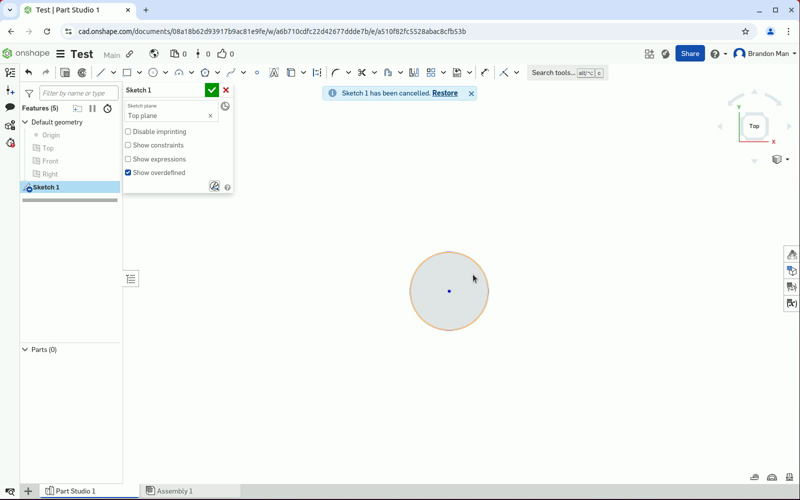
scroll(6)
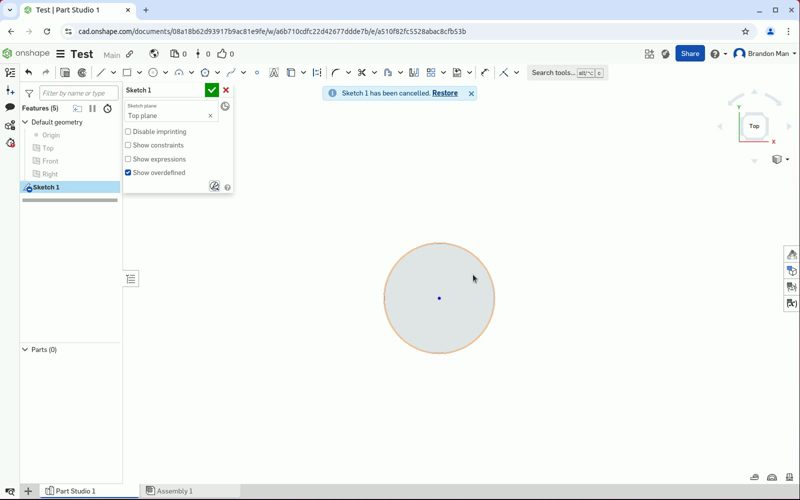
scroll(6)
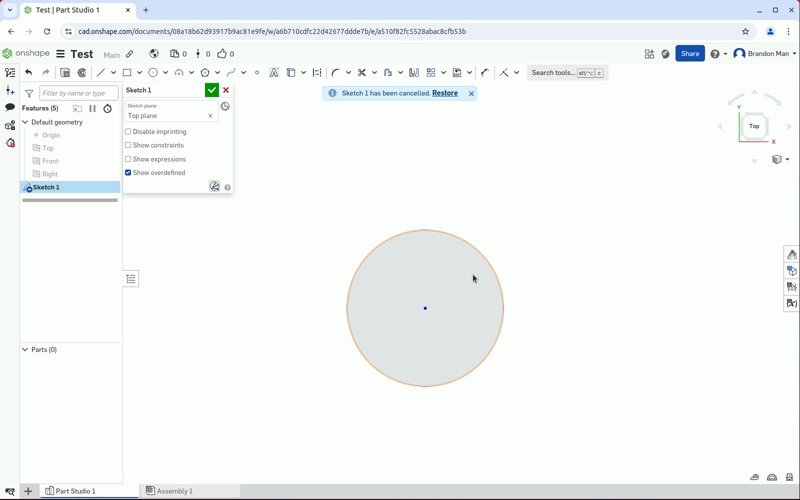
scroll(6)
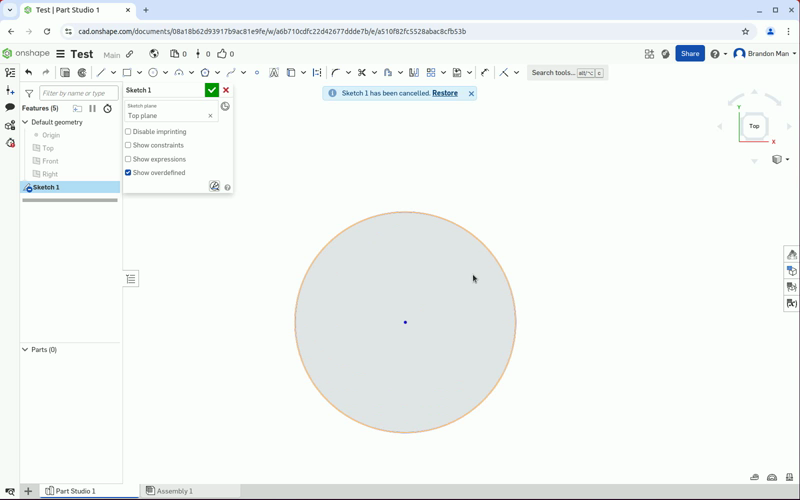
scroll(6)
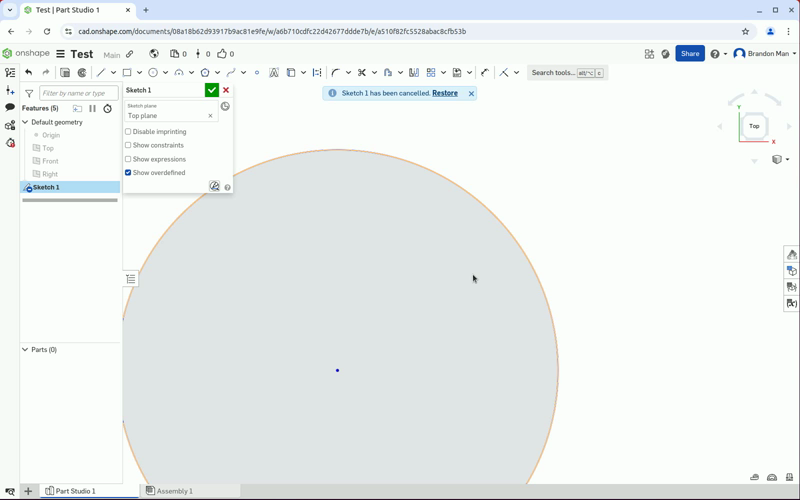
click(473, 274)
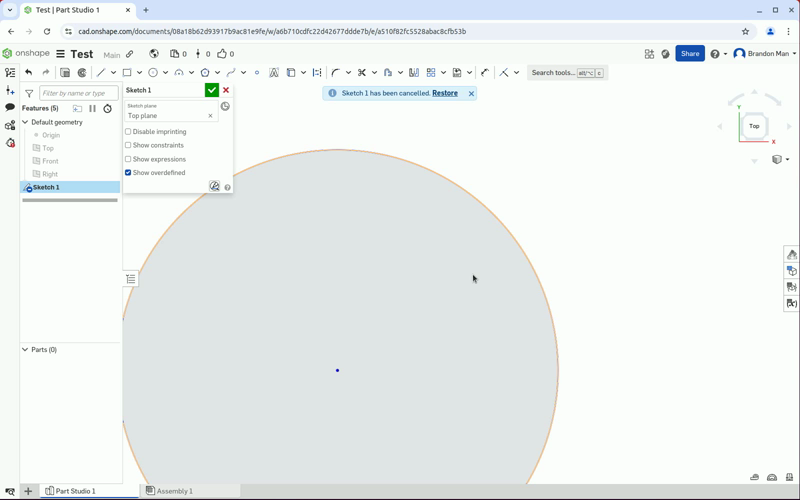
scroll(-6)
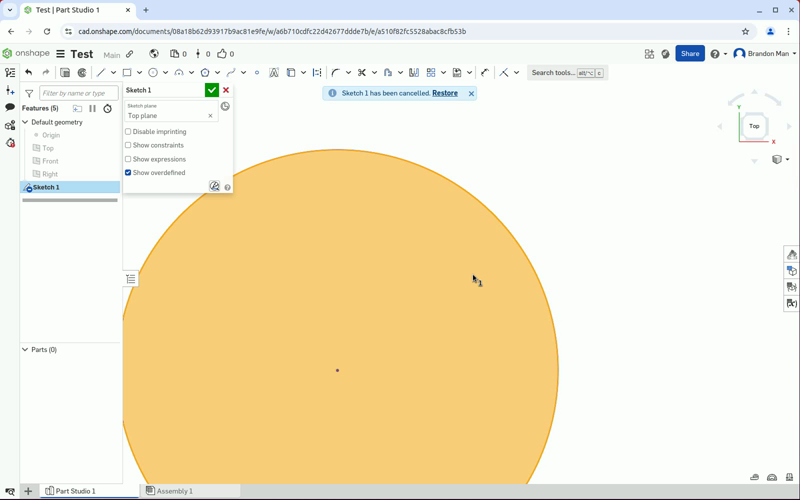
scroll(-6)
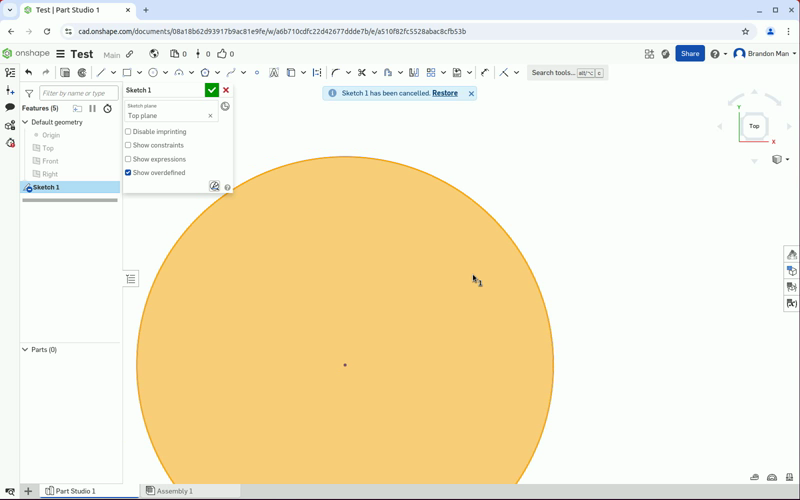
scroll(-6)
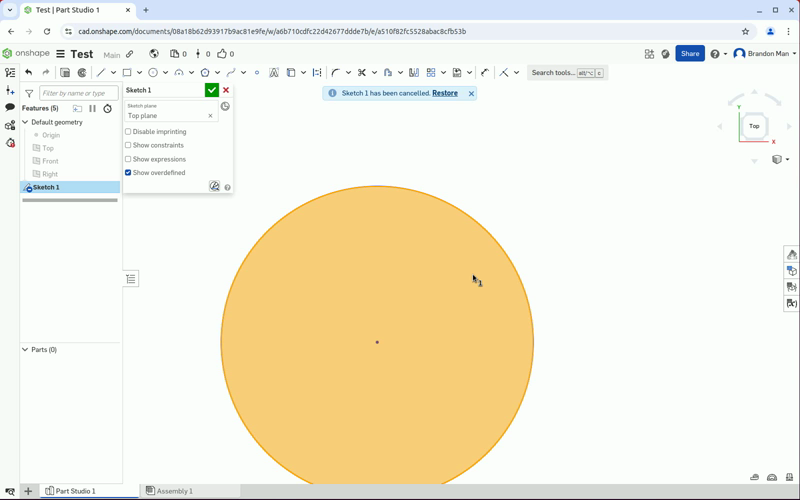
scroll(-6)
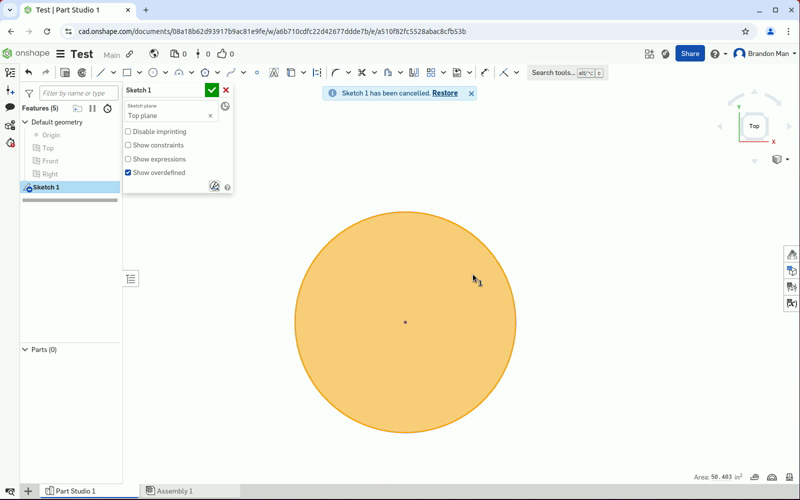
scroll(-6)
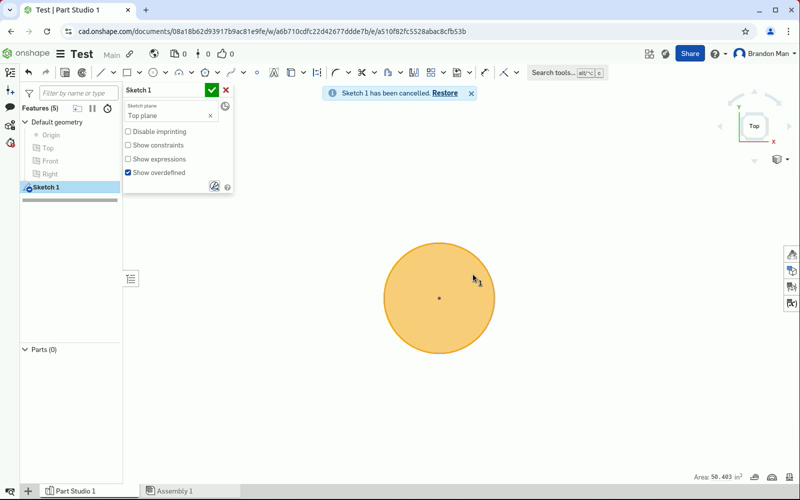
scroll(-6)
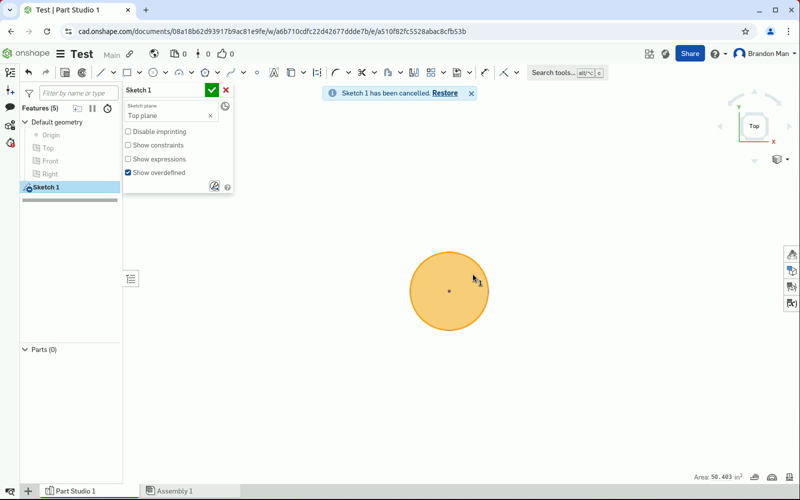
scroll(-6)
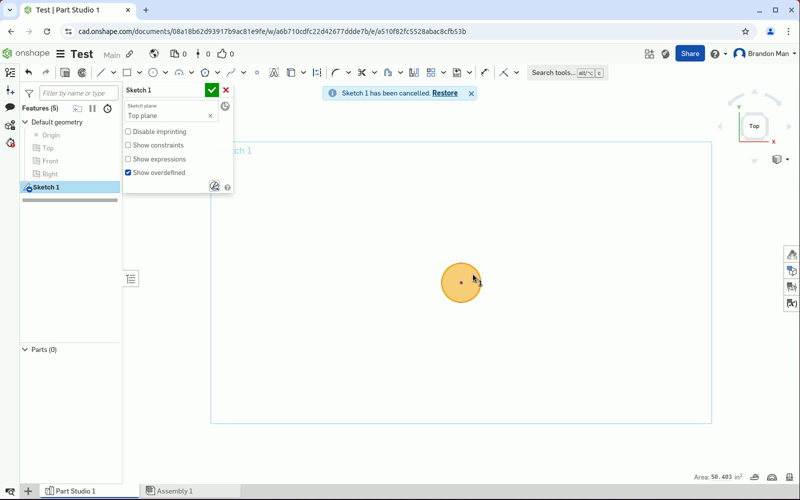
mouse_move(73, 352)
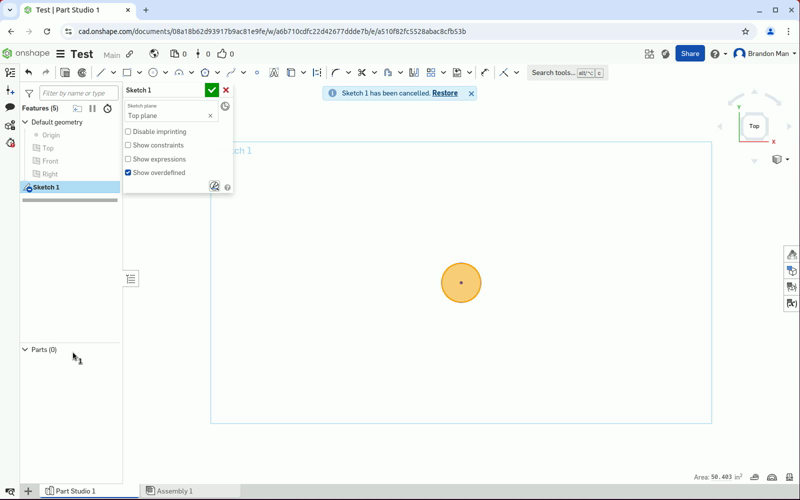
key(shift+y)
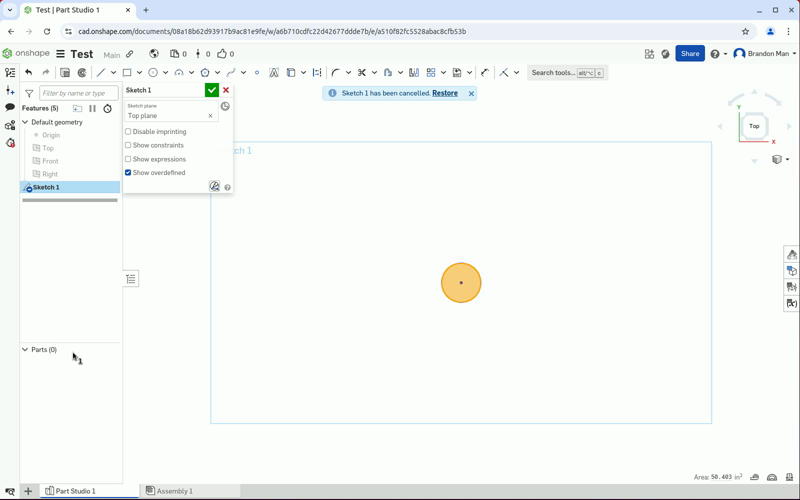
key(shift+e)
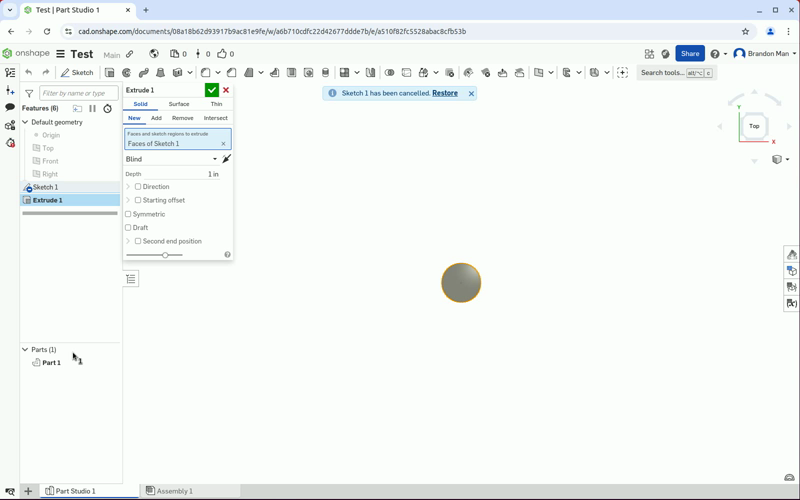
mouse_move(143, 106)
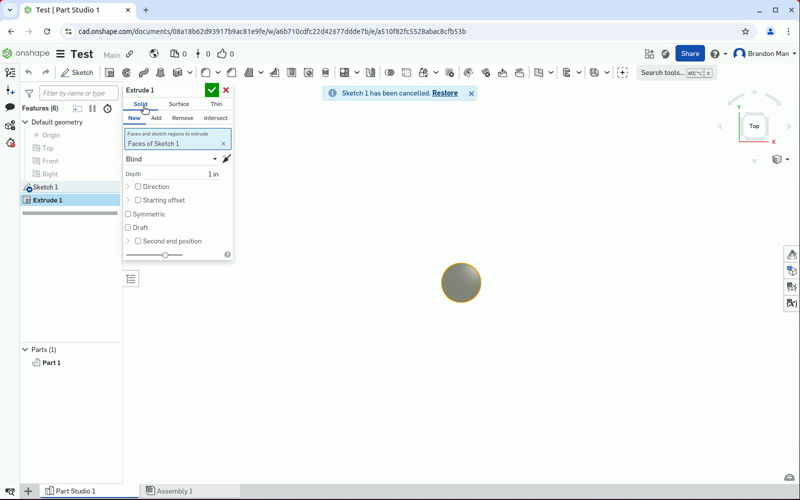
click(143, 106)
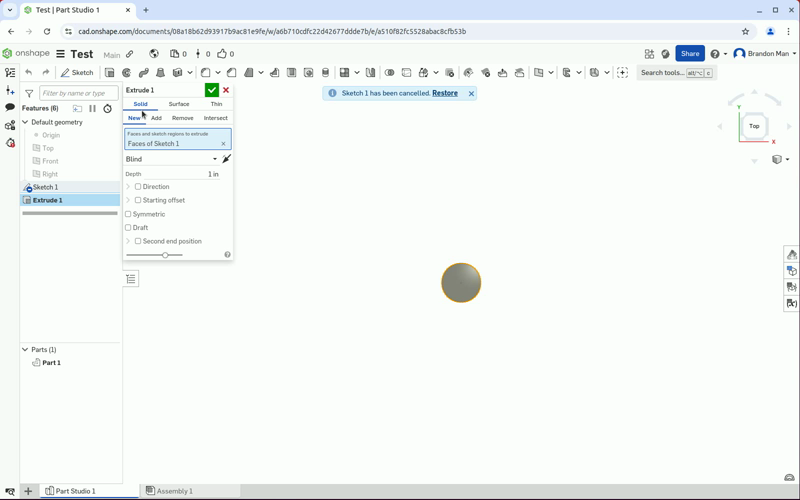
mouse_move(137, 120)
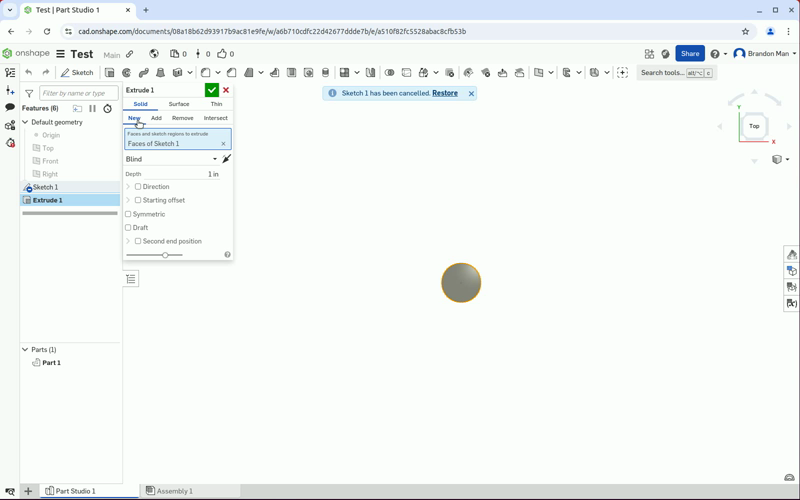
click(137, 120)
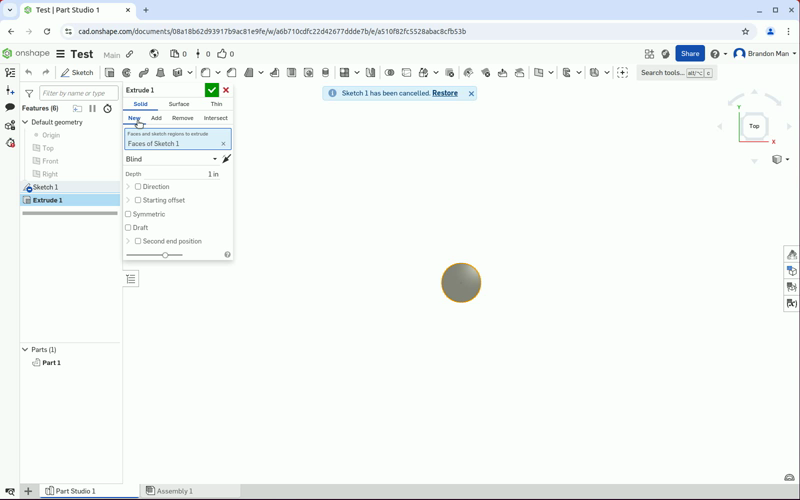
key(tab, 4)
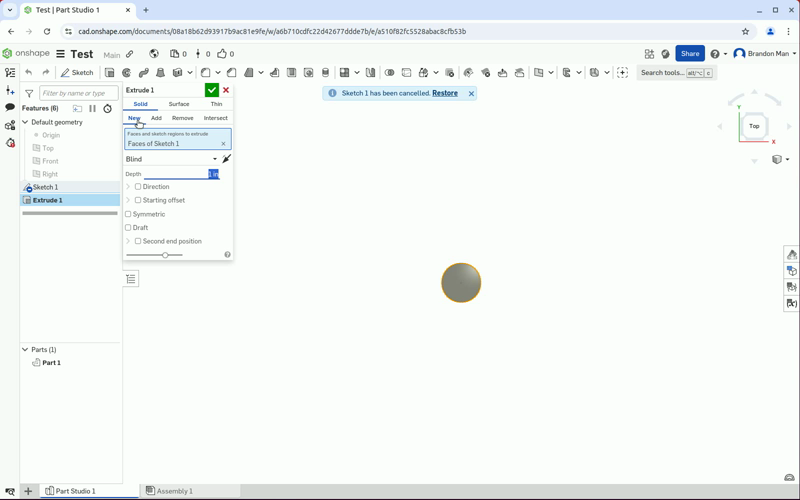
text(-23.108)
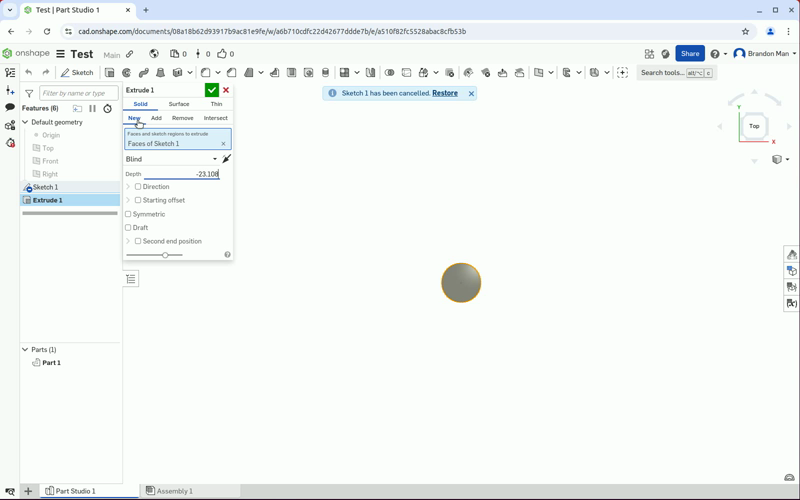
key(enter)
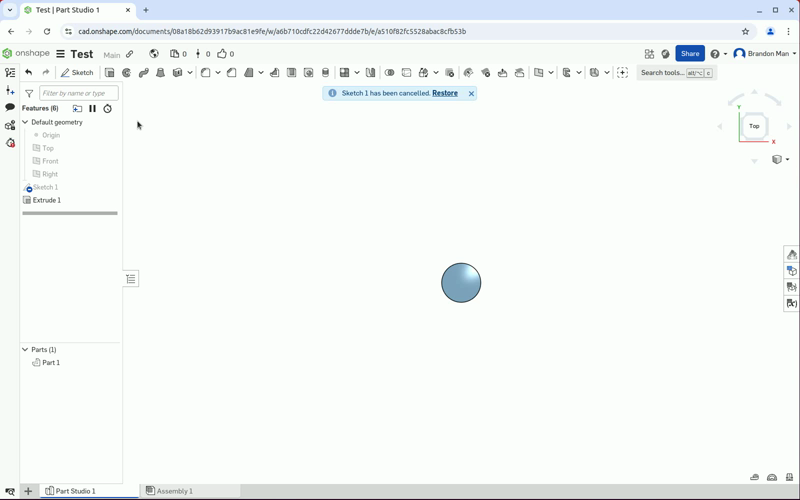
key(shift+h)
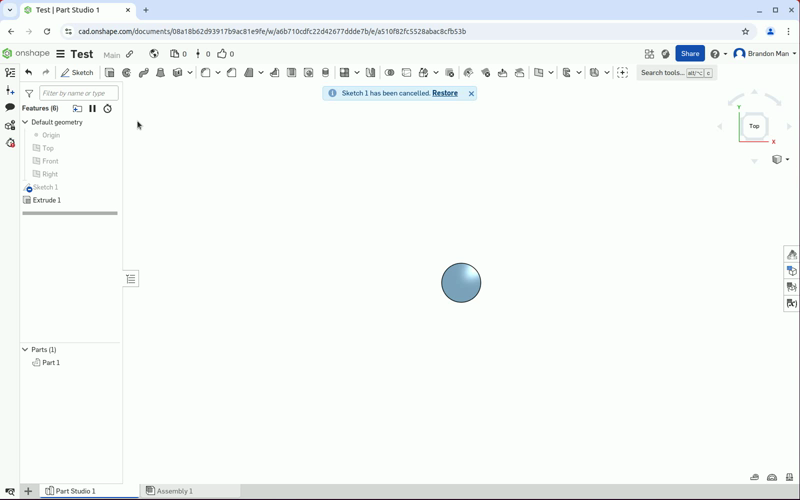
key(shift+h)
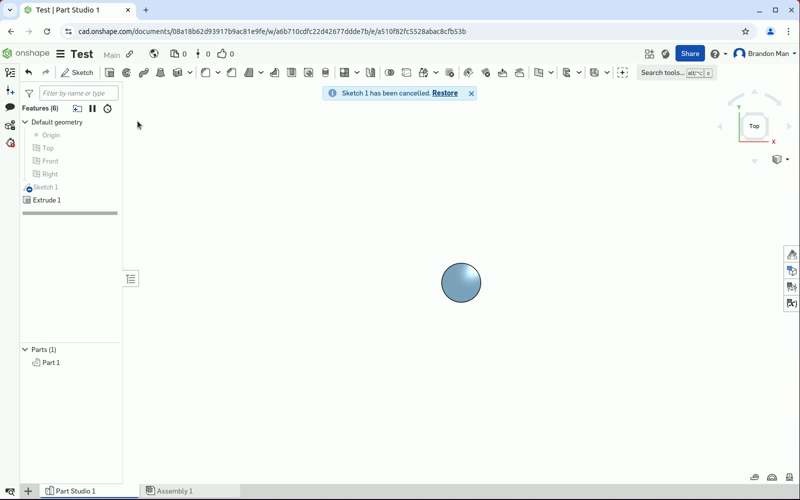
mouse_move(73, 189)
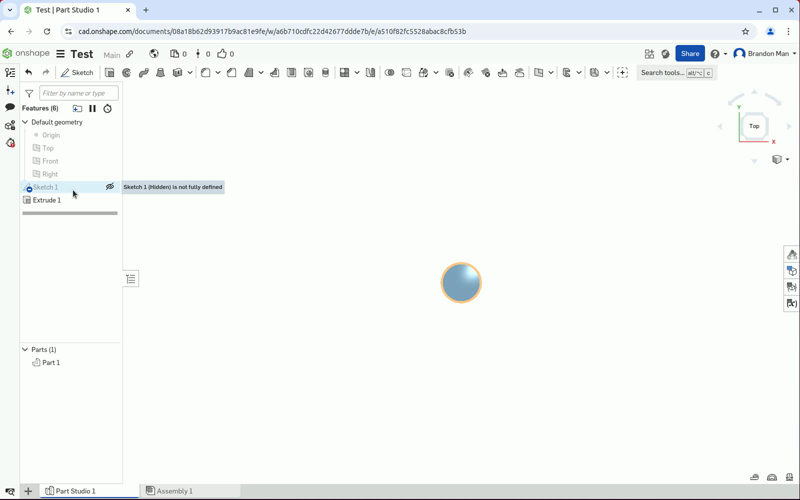
click(73, 189)
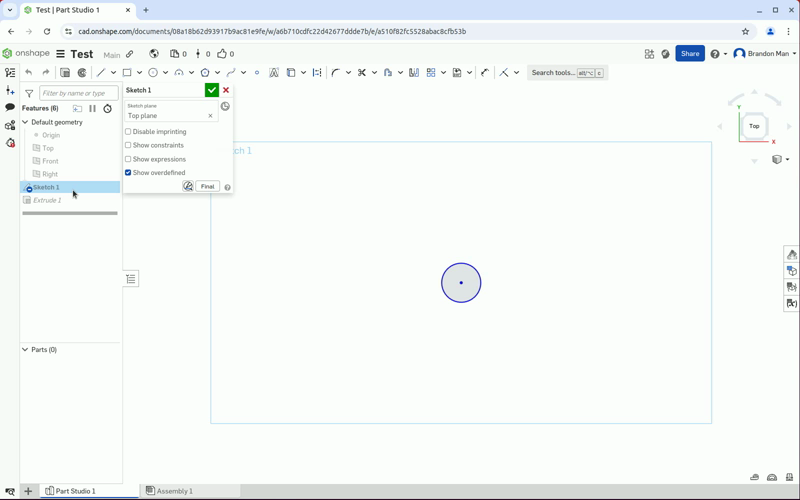
mouse_move(229, 92)
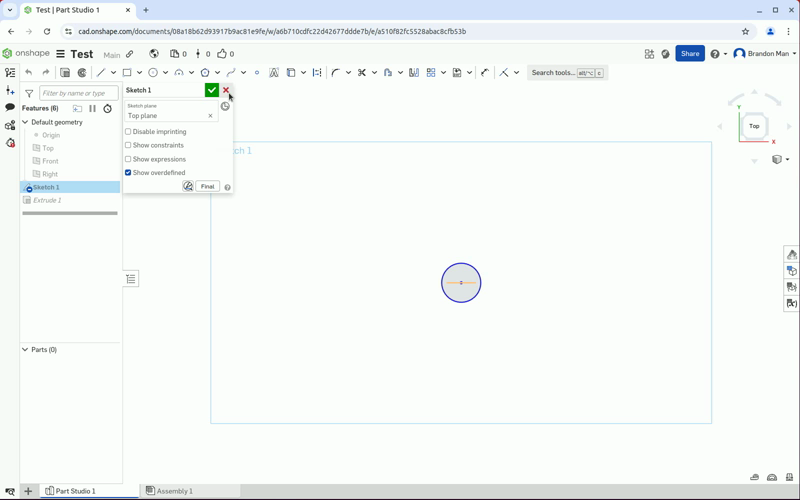
click(229, 92)
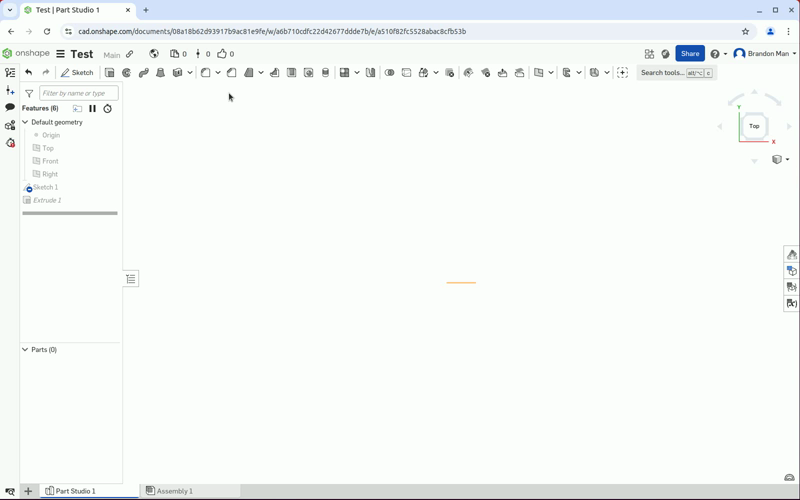
mouse_move(73, 352)
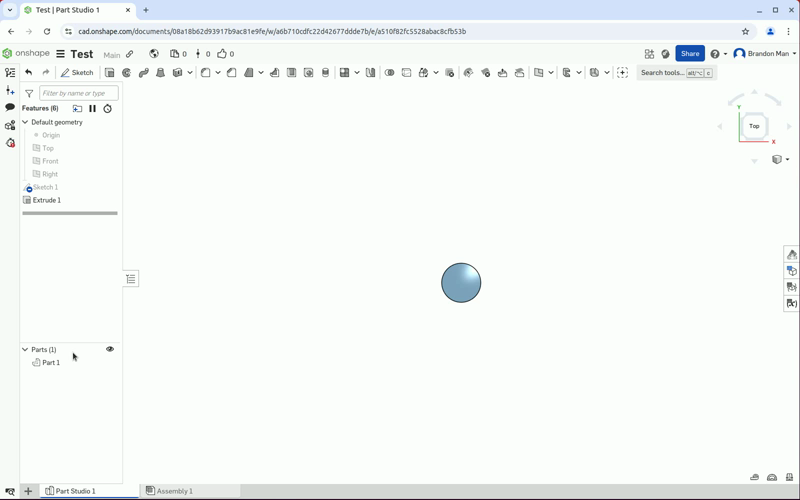
key(y)
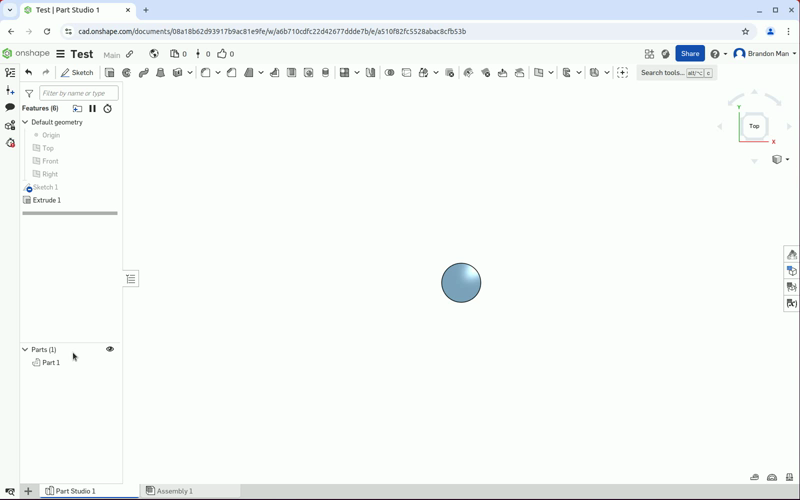
key(shift+p)
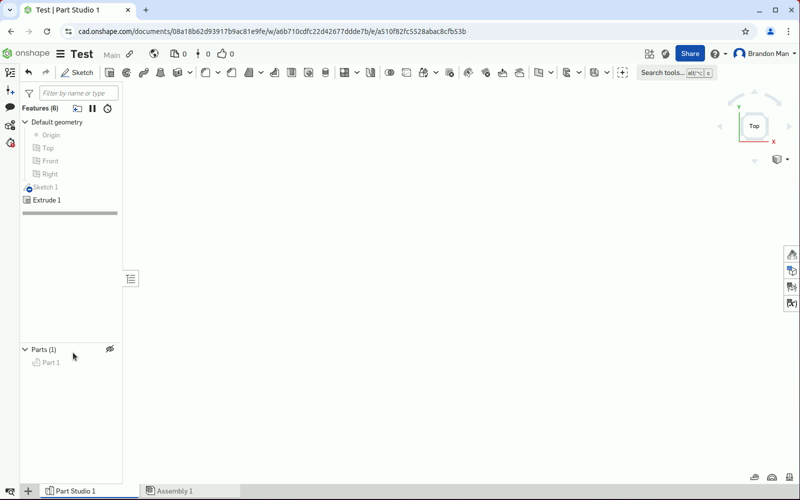
key(space)
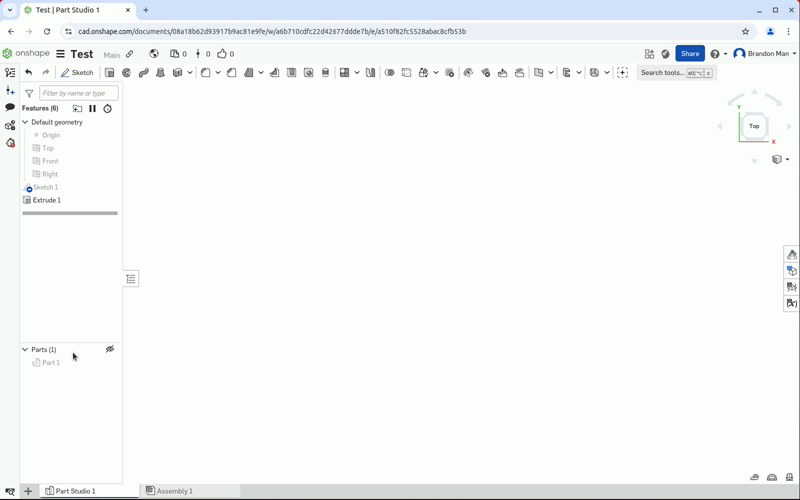
key_down(shift)
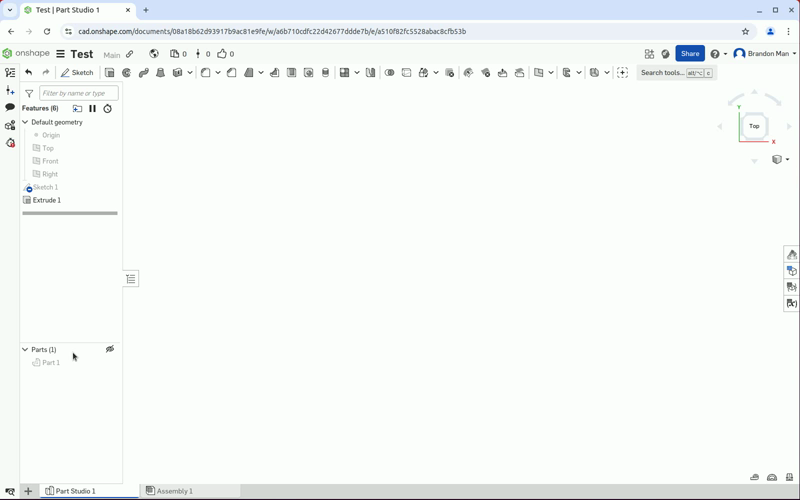
key(up)
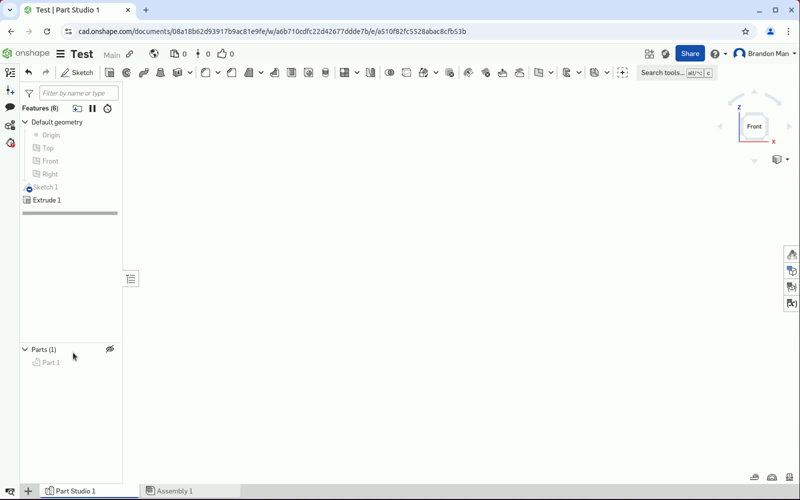
key_up(shift)
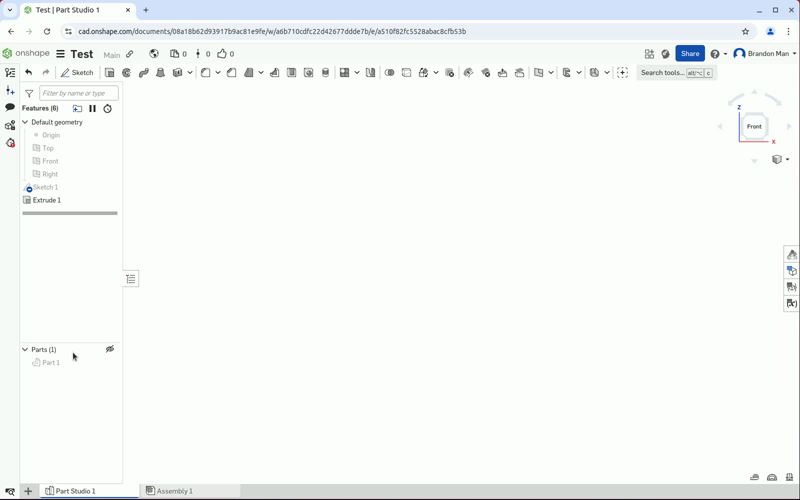
mouse_move(73, 352)
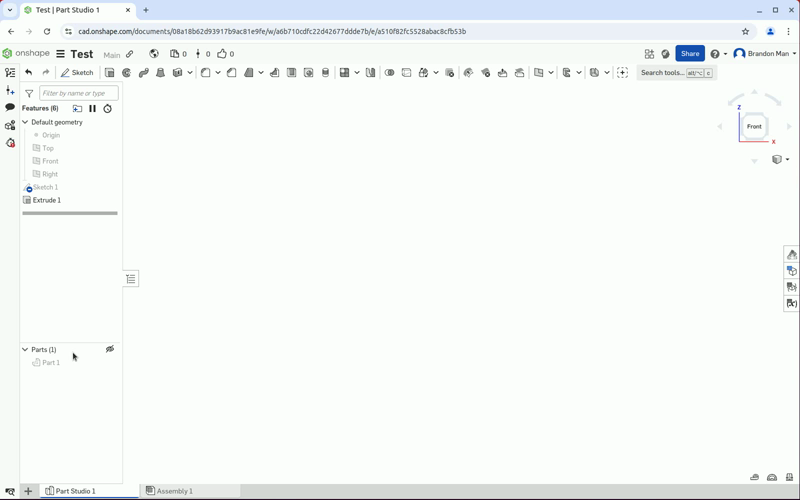
key(shift+y)
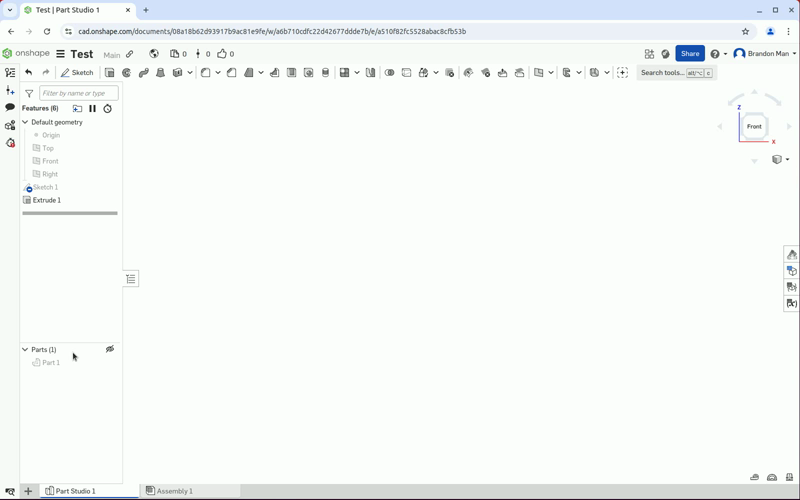
key(shift+s)
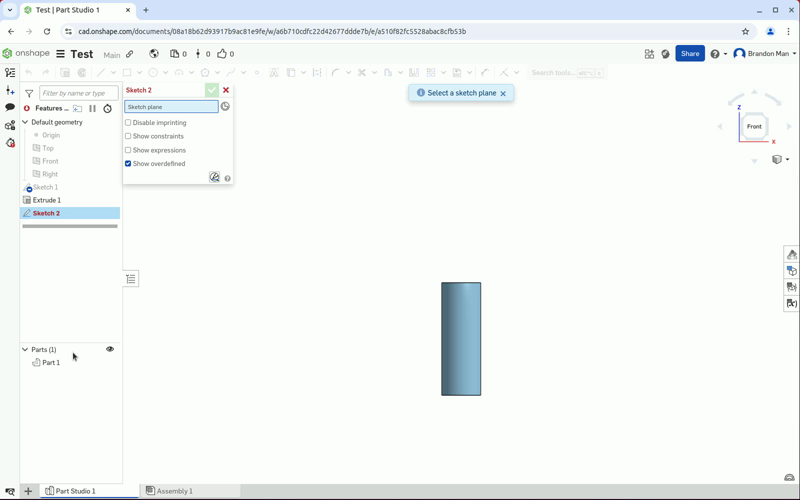
mouse_move(73, 163)
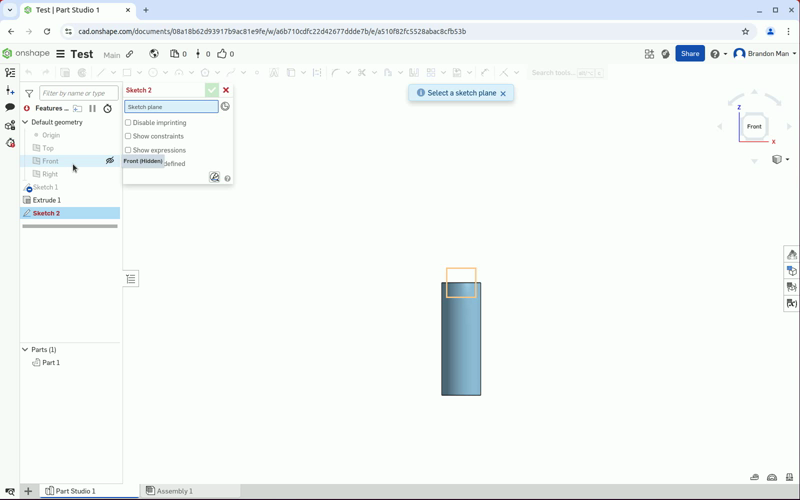
click(73, 163)
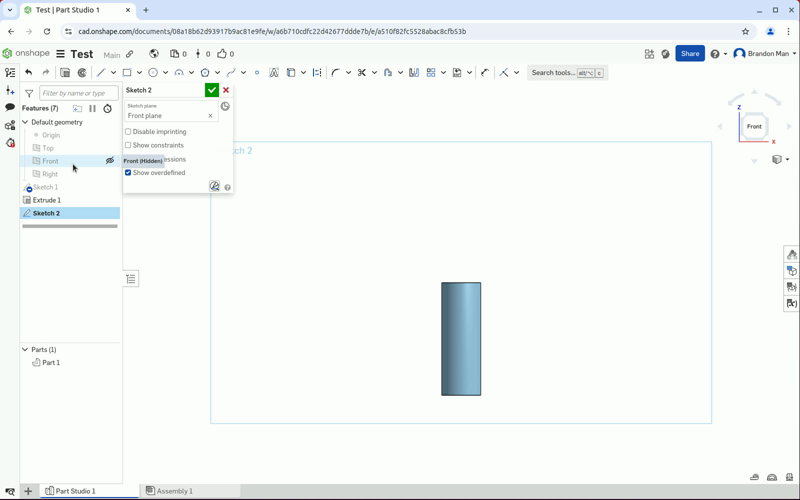
mouse_move(73, 352)
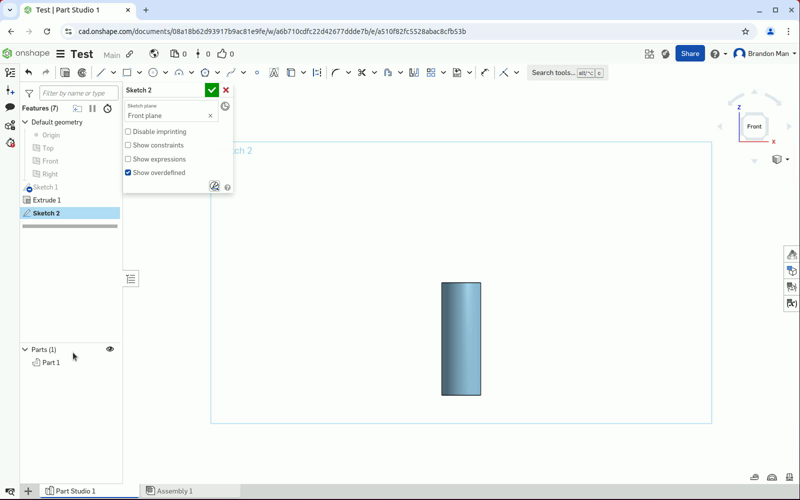
key(y)
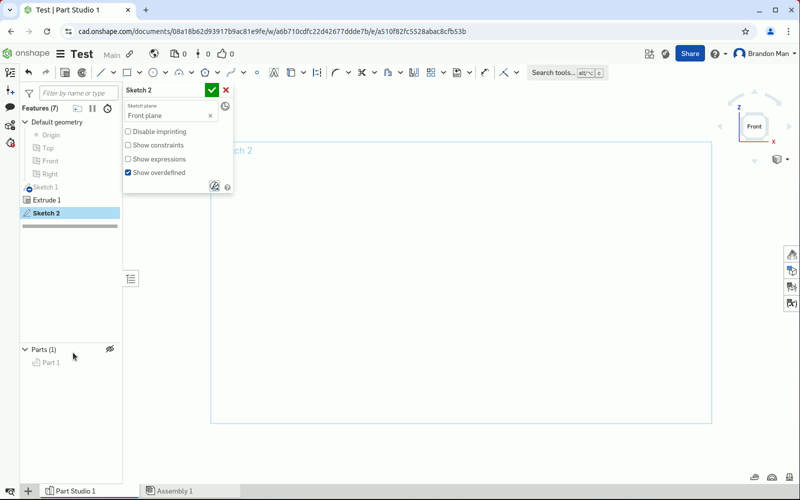
key(l)
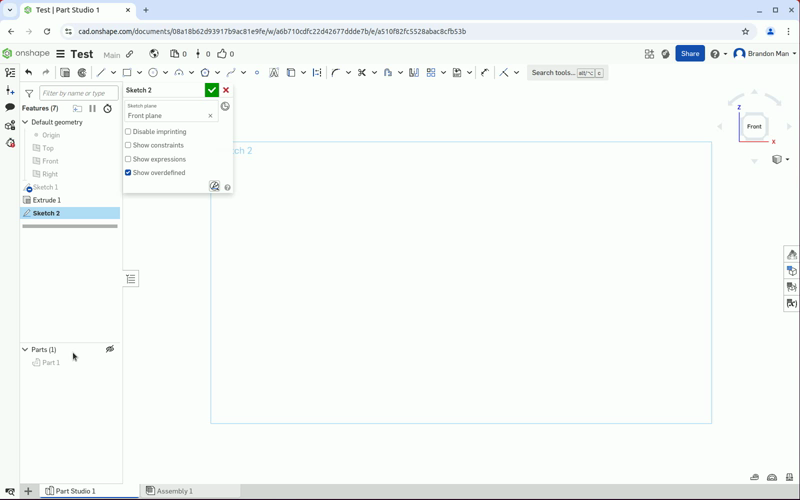
key_down(shift)
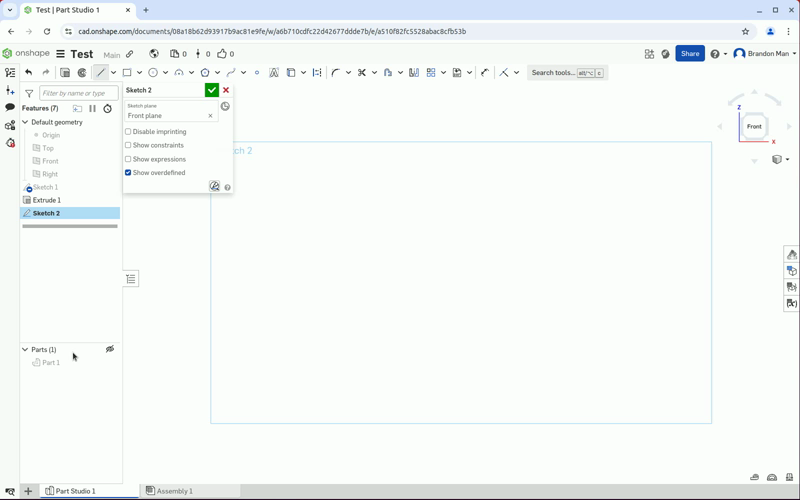
mouse_move(439, 301)
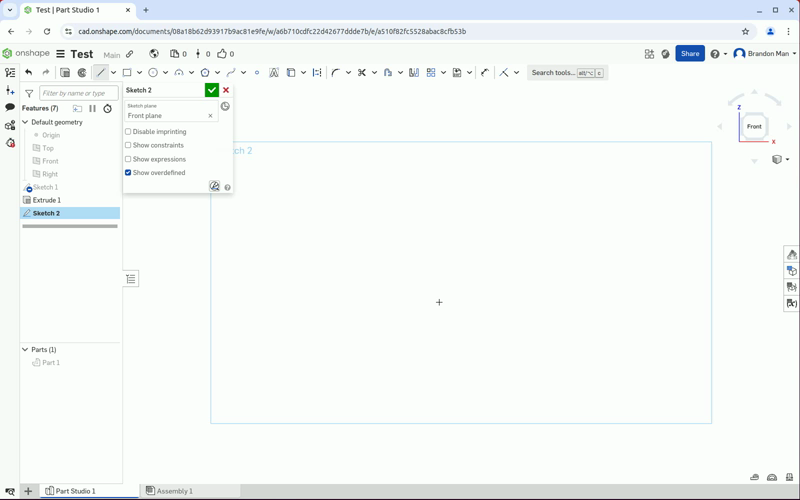
click(439, 301)
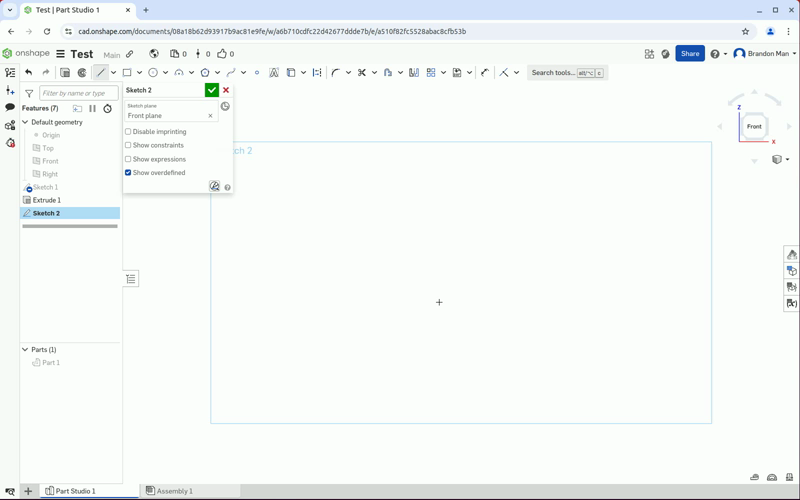
key_up(shift)
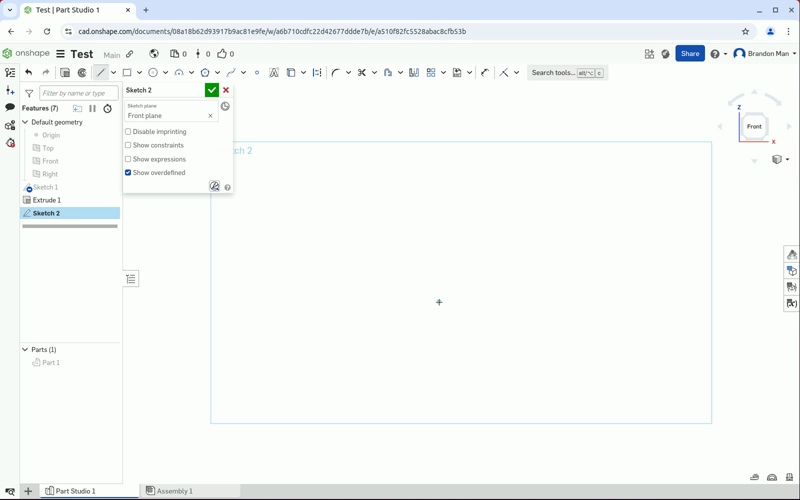
key_down(shift)
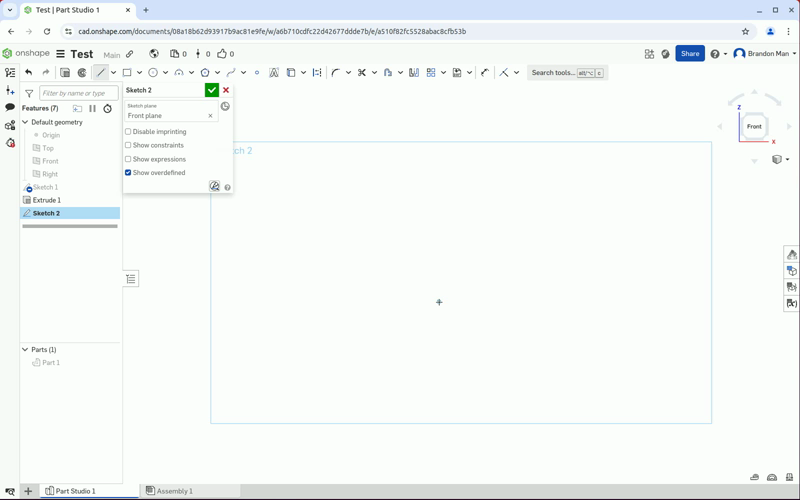
mouse_move(469, 301)
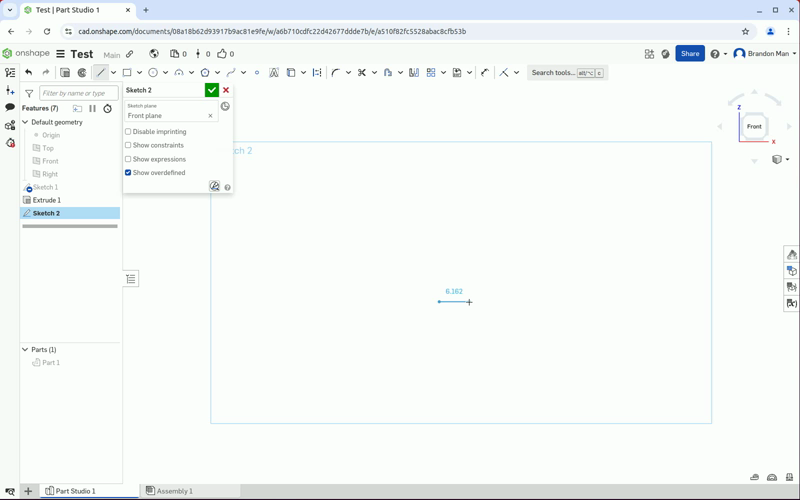
mouse_move(453, 301)
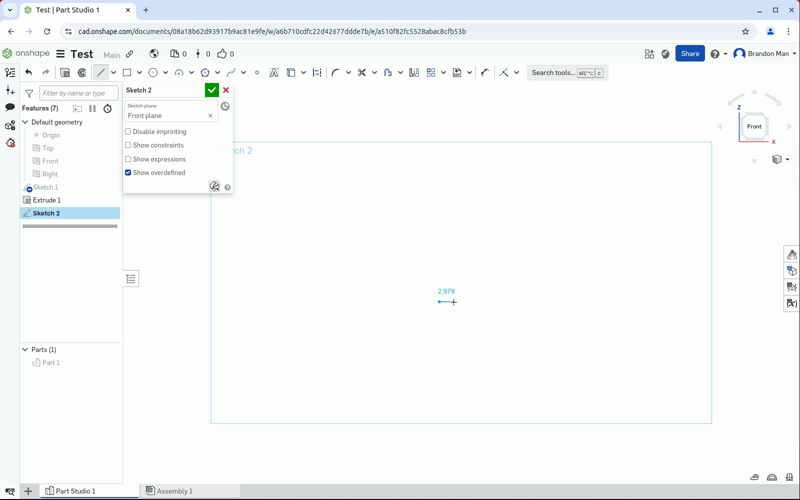
click(453, 301)
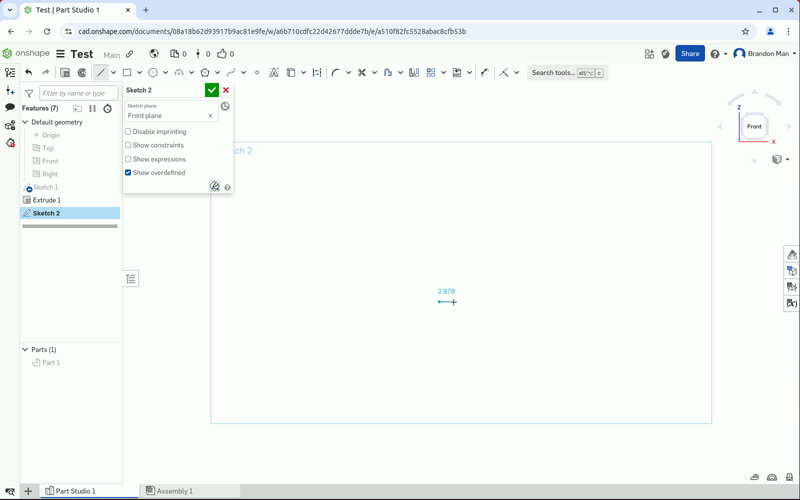
key_up(shift)
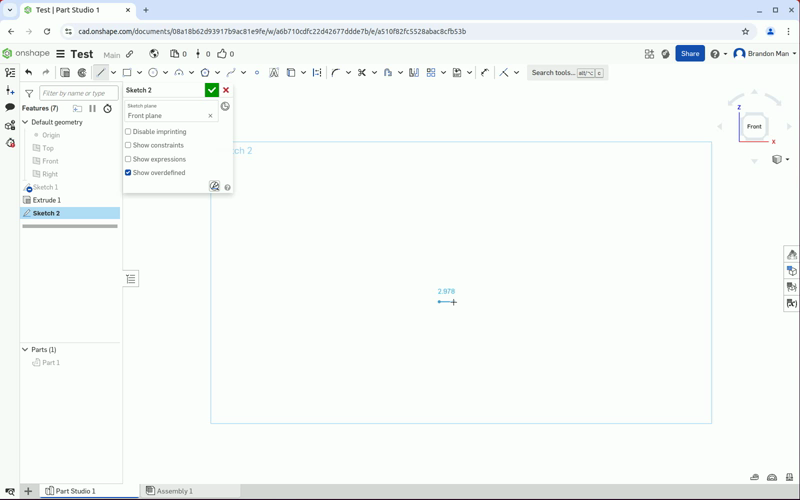
key_down(shift)
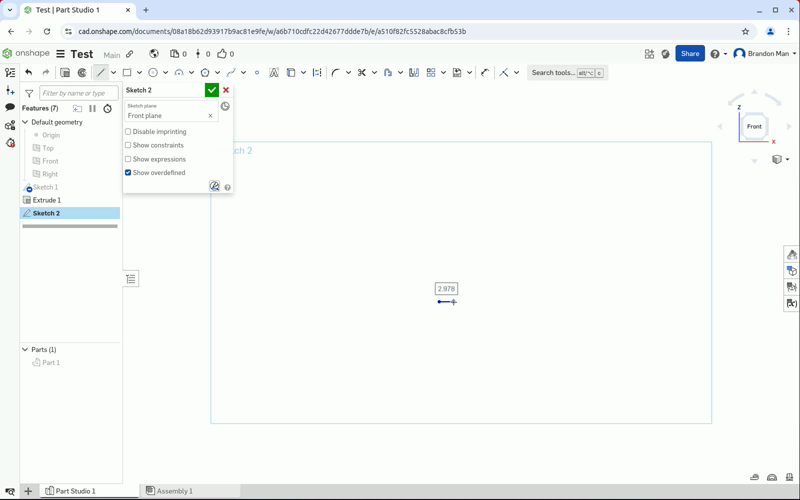
mouse_move(483, 301)
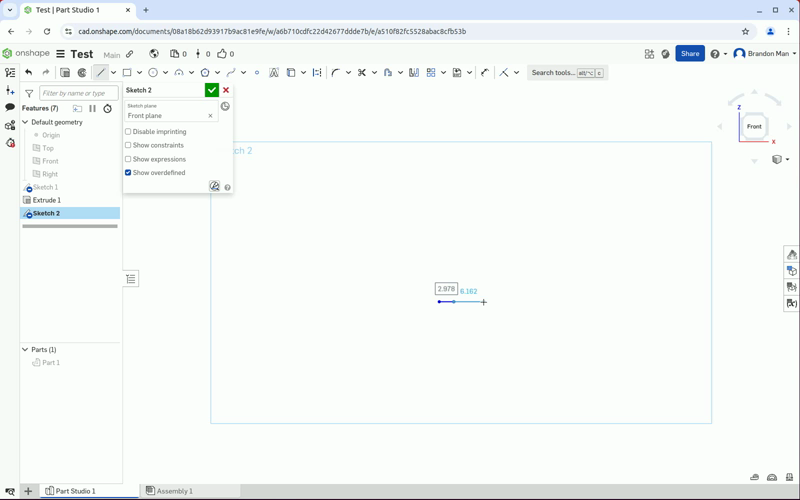
mouse_move(458, 315)
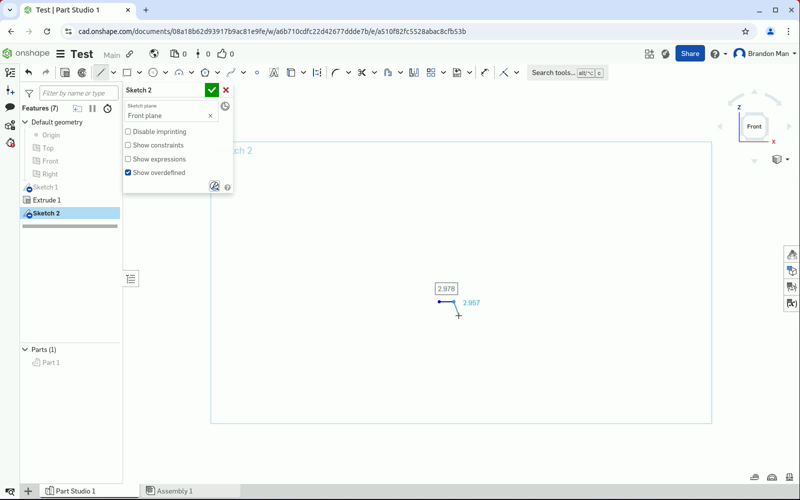
click(458, 315)
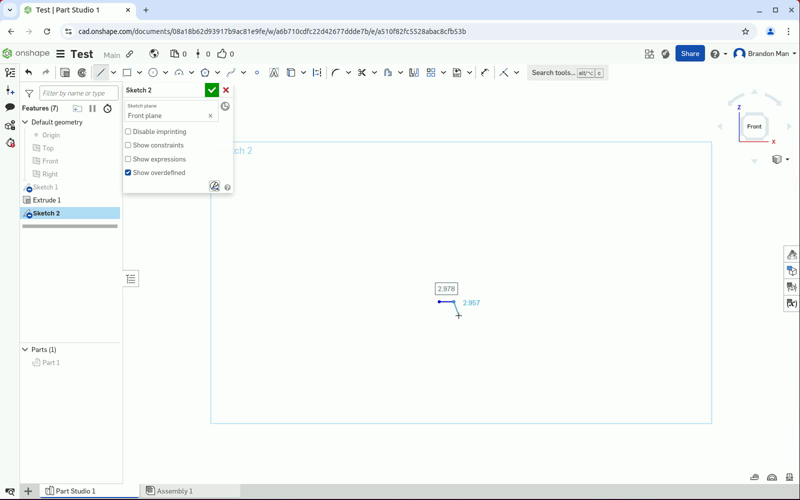
key_up(shift)
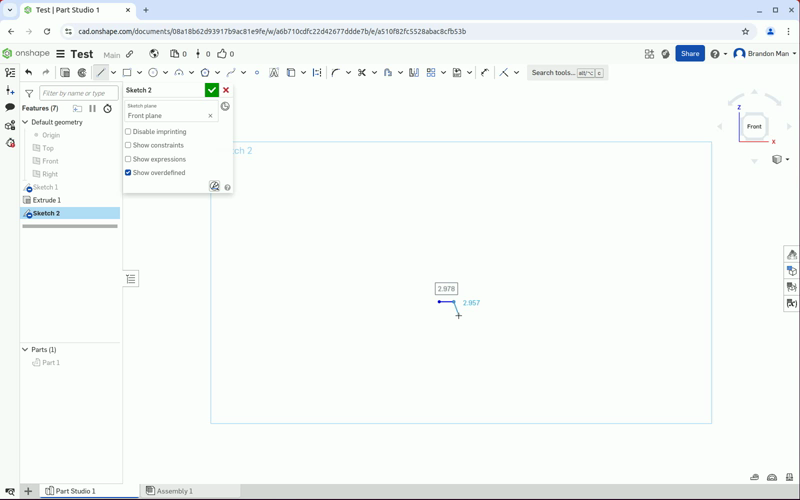
key_down(shift)
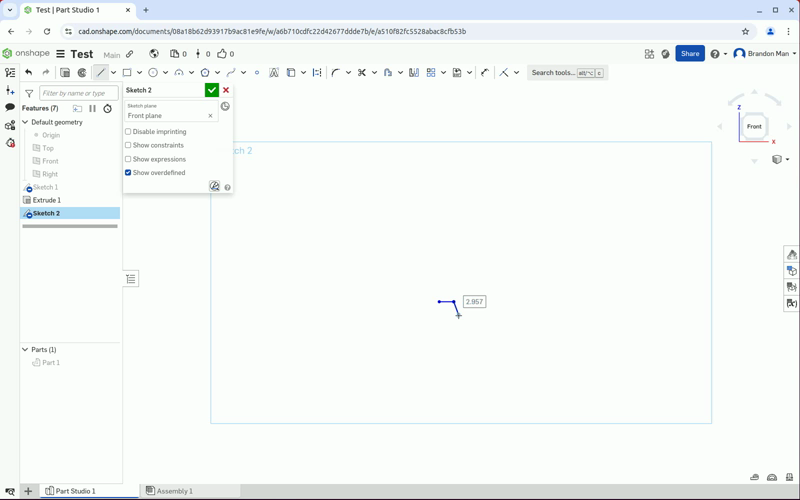
mouse_move(489, 315)
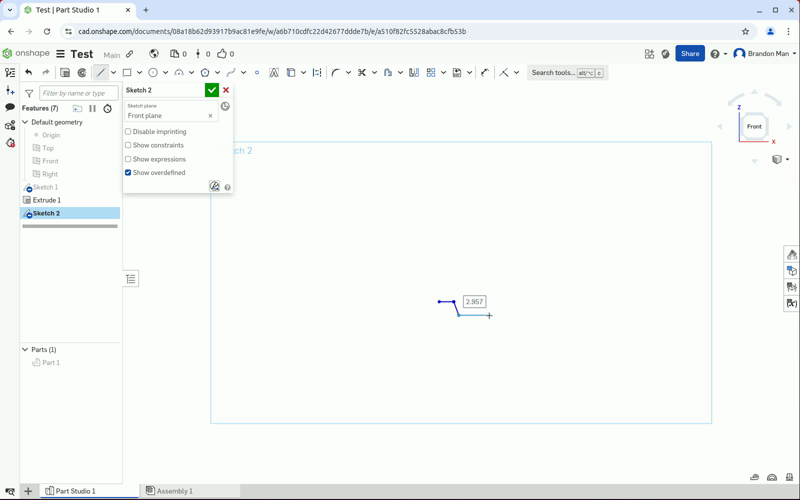
mouse_move(467, 289)
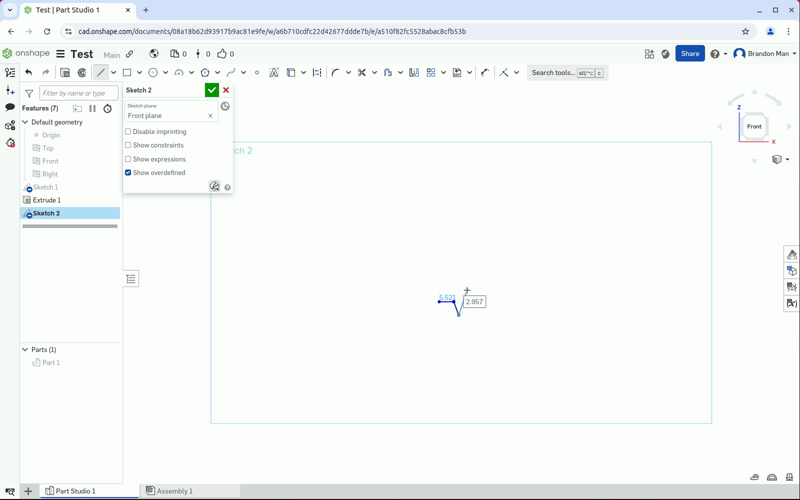
click(467, 289)
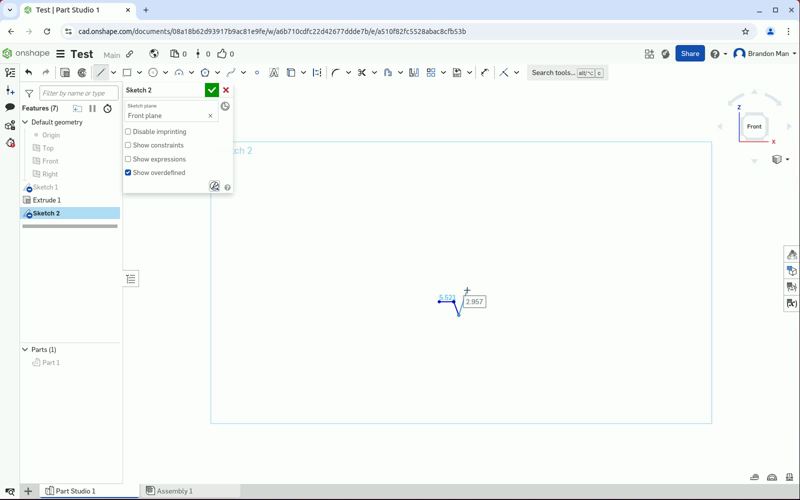
key_up(shift)
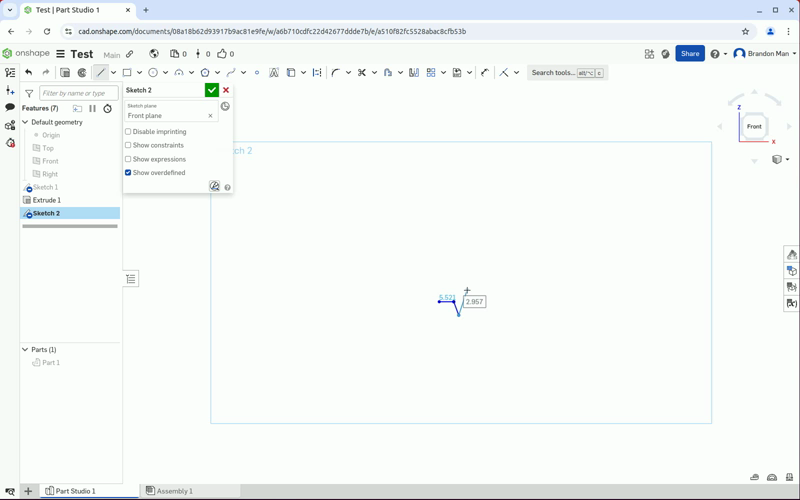
key_down(shift)
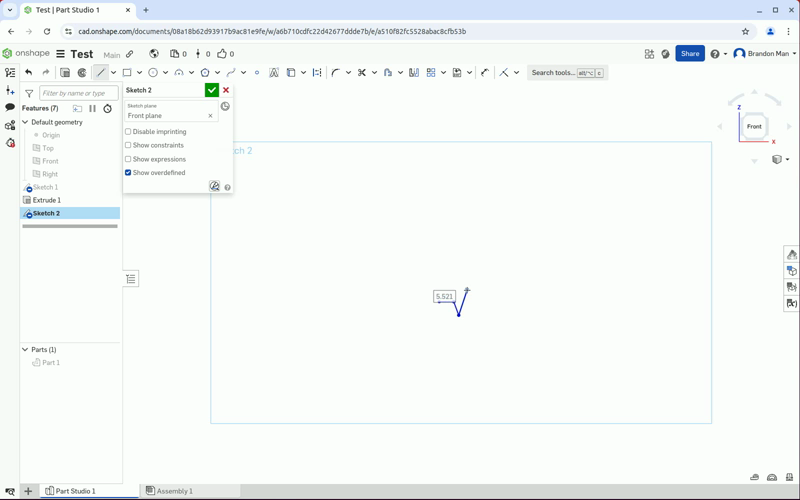
mouse_move(497, 289)
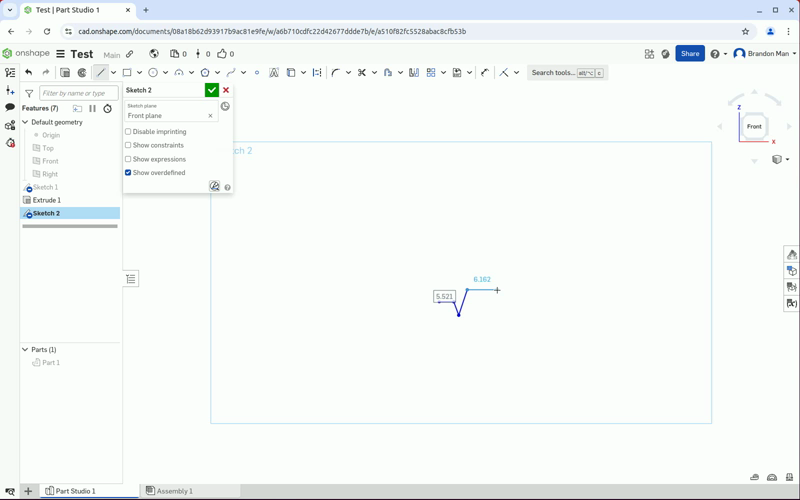
mouse_move(472, 301)
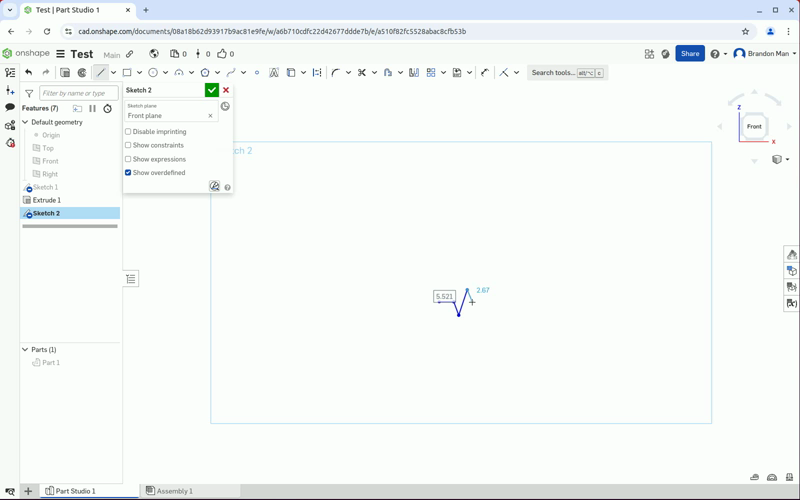
click(472, 301)
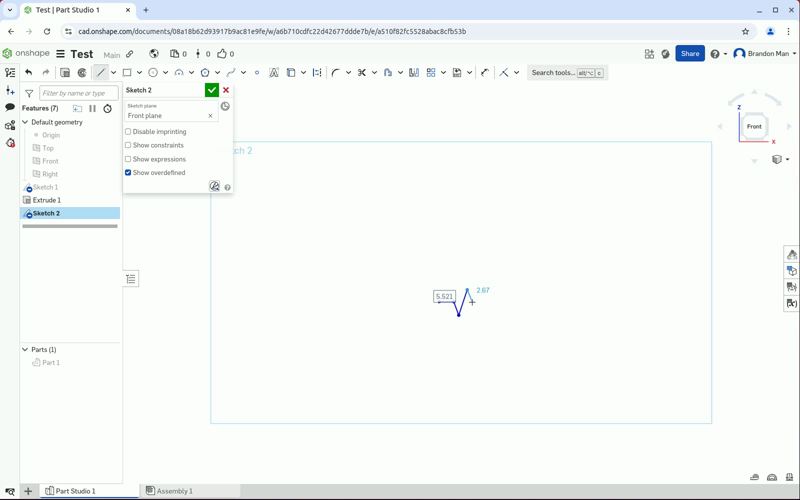
key_up(shift)
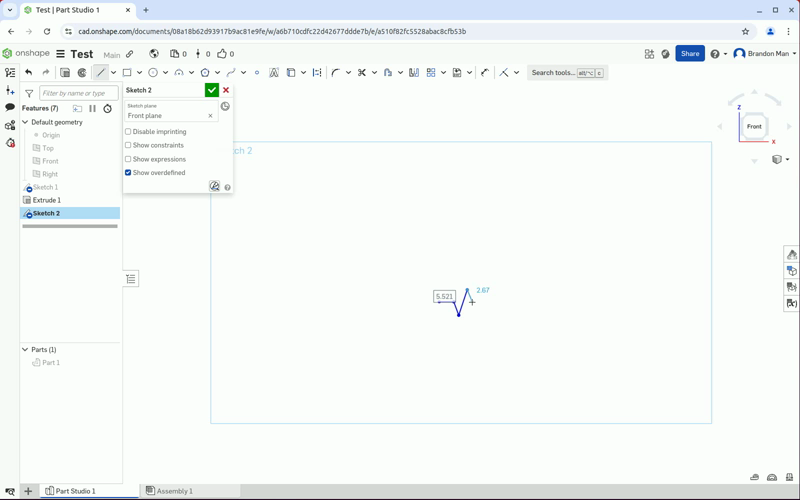
key_down(shift)
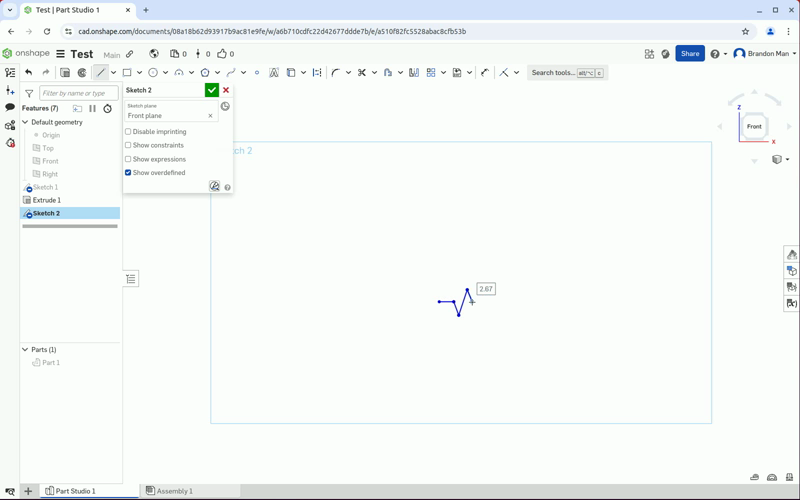
mouse_move(502, 301)
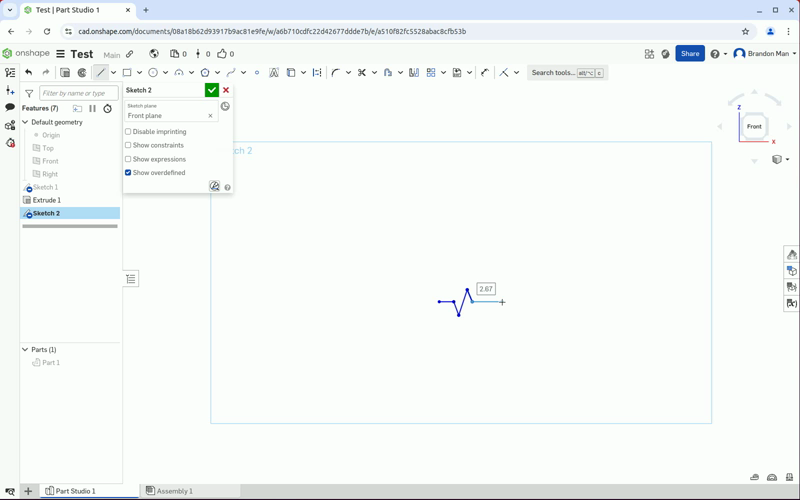
mouse_move(482, 301)
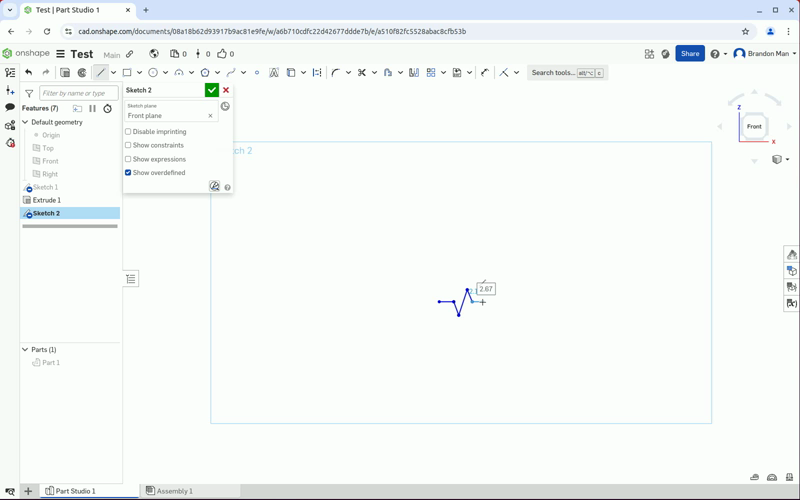
click(482, 301)
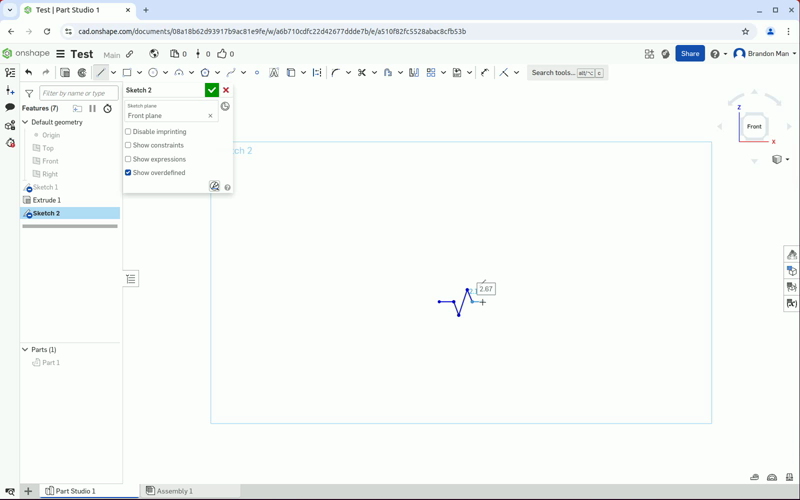
key_up(shift)
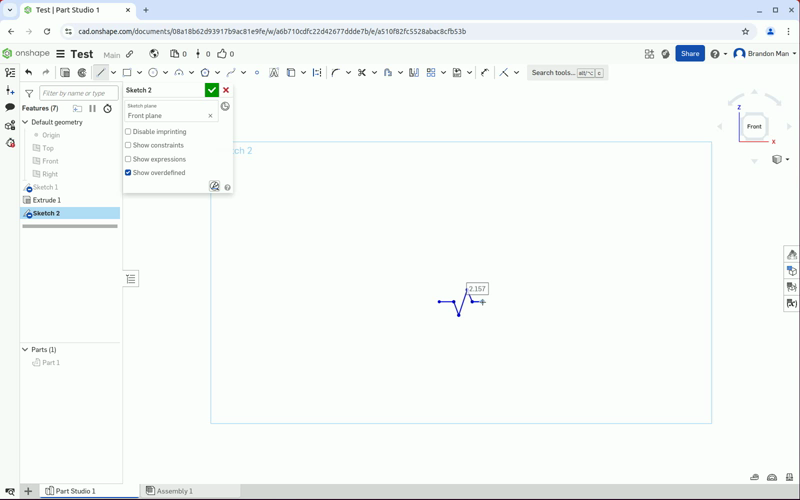
key_down(shift)
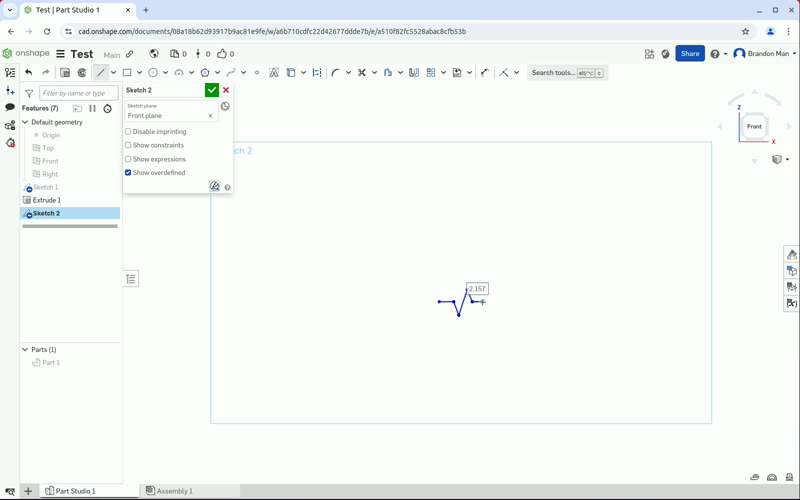
mouse_move(512, 301)
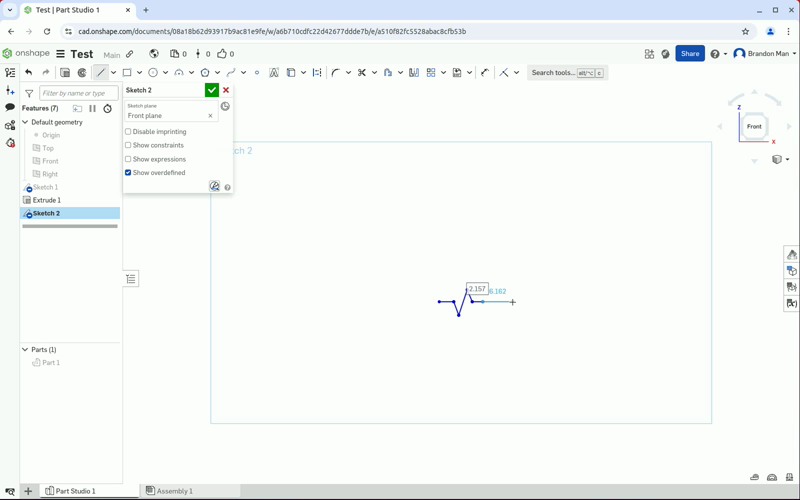
mouse_move(482, 282)
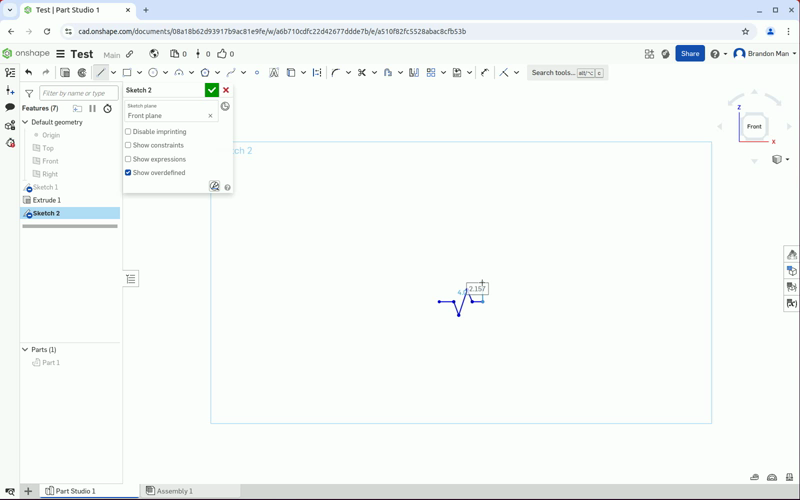
click(482, 282)
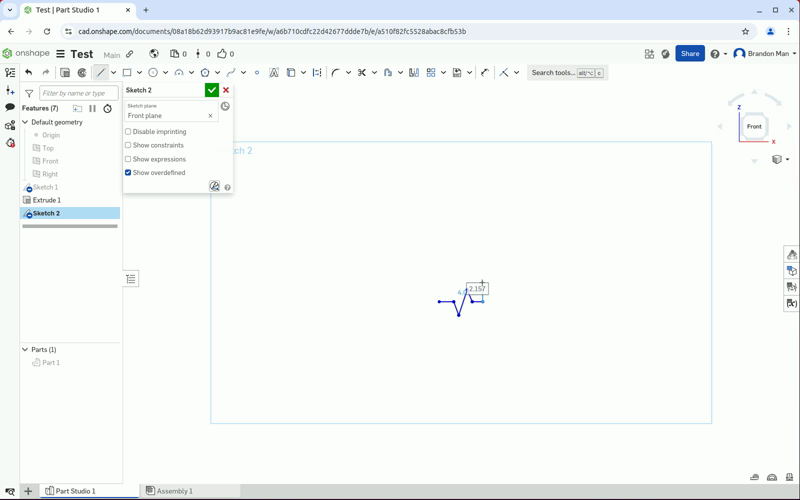
key_up(shift)
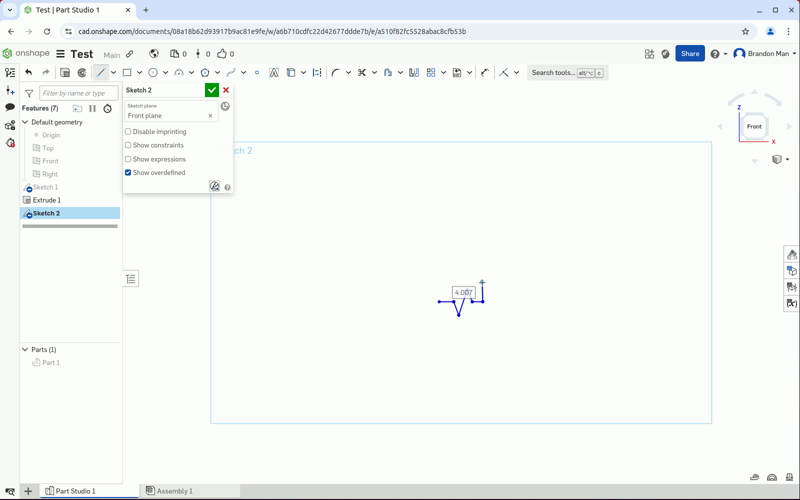
key_down(shift)
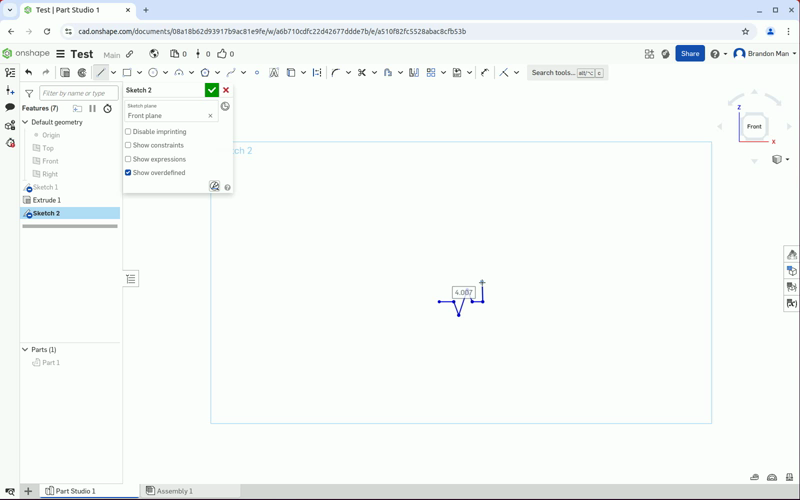
mouse_move(512, 282)
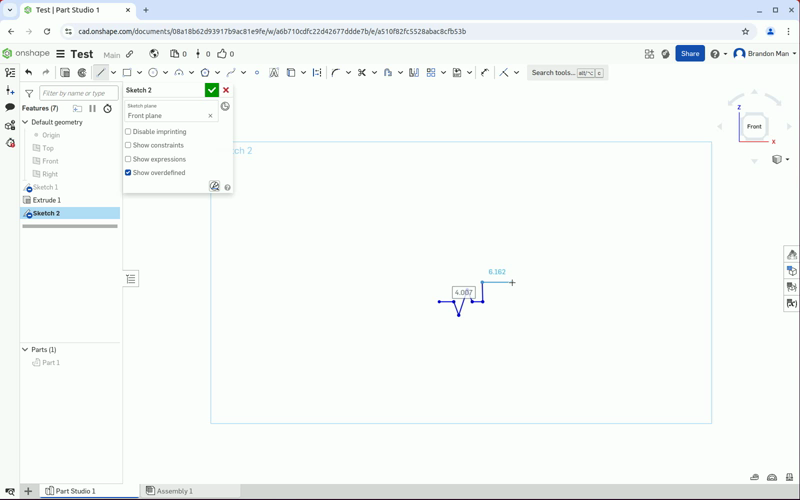
mouse_move(439, 282)
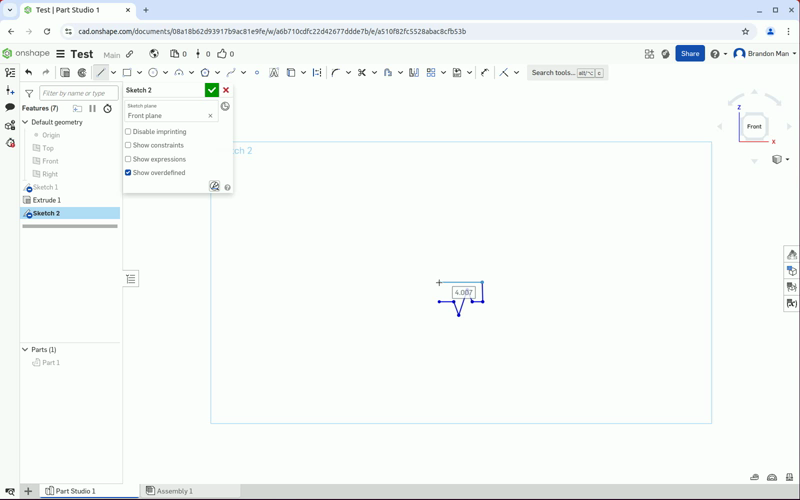
click(439, 282)
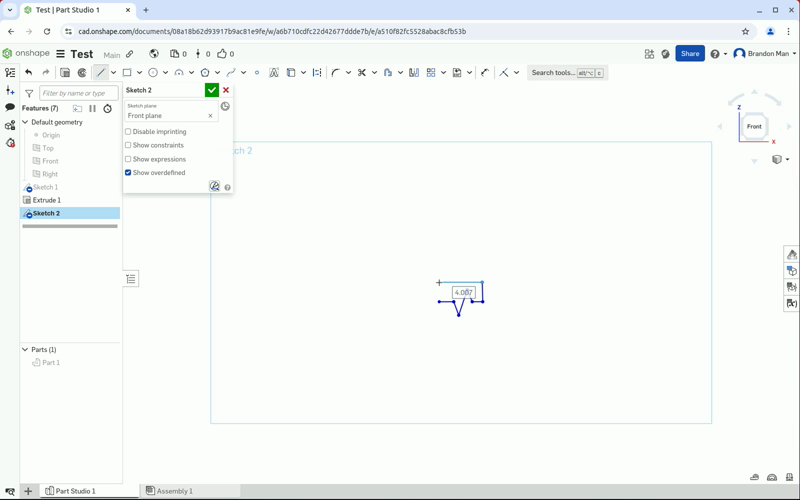
key_up(shift)
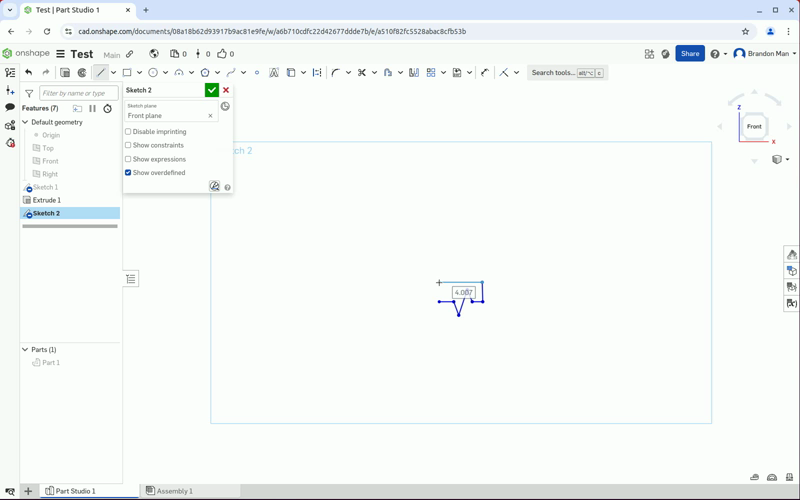
mouse_move(469, 282)
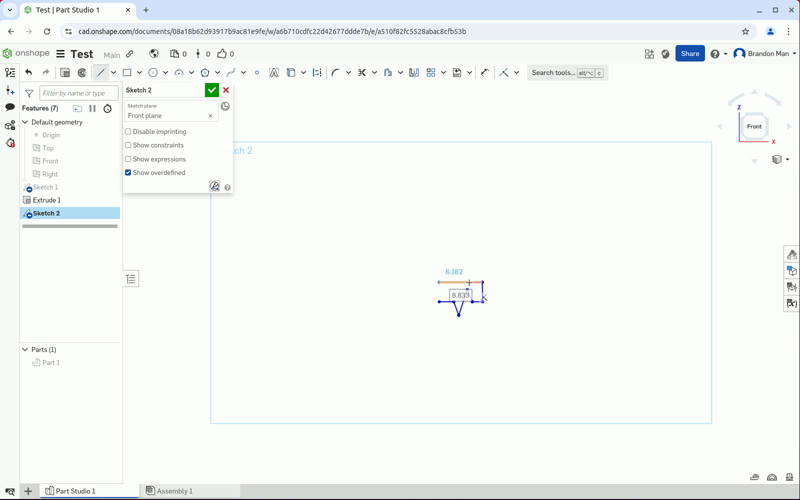
key_down(shift)
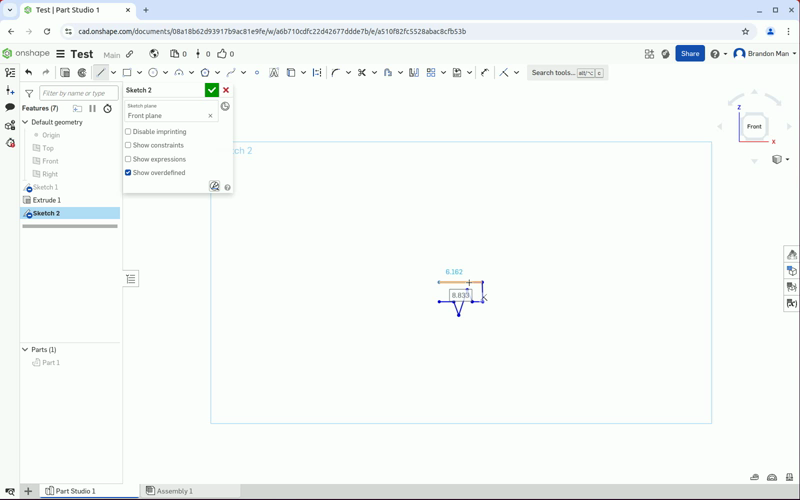
mouse_move(439, 301)
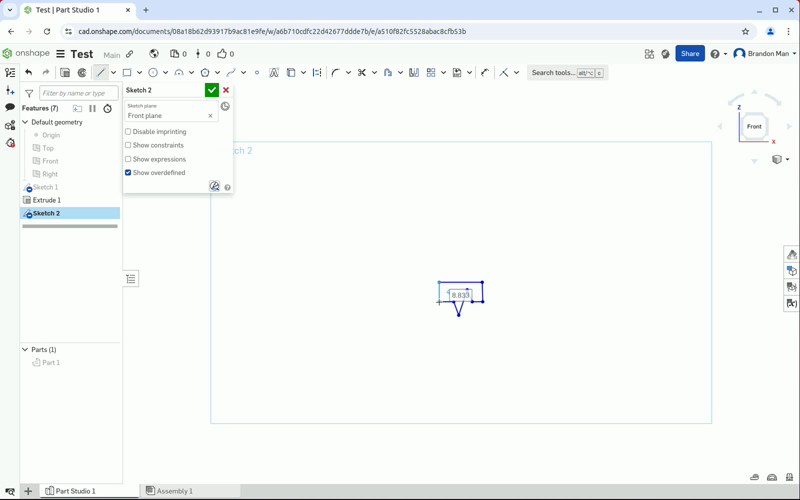
key_up(shift)
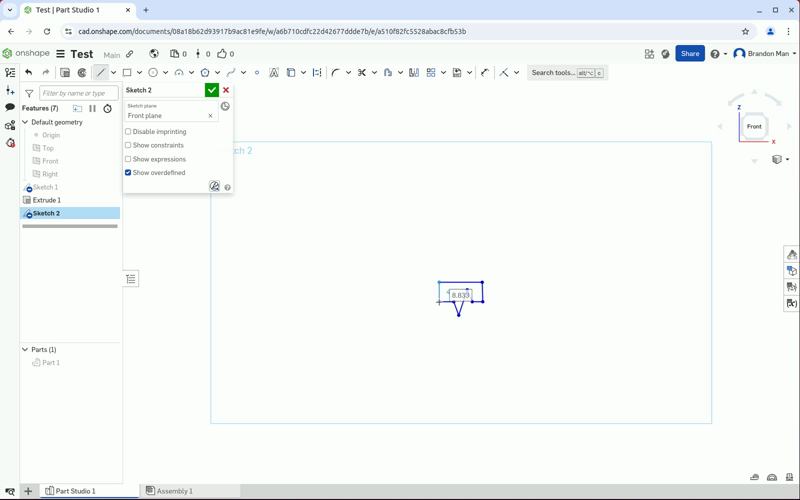
click(439, 301)
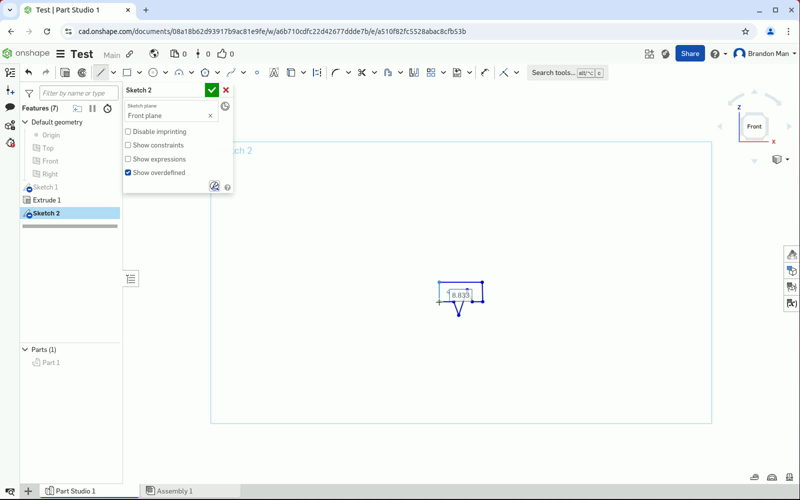
key(esc)
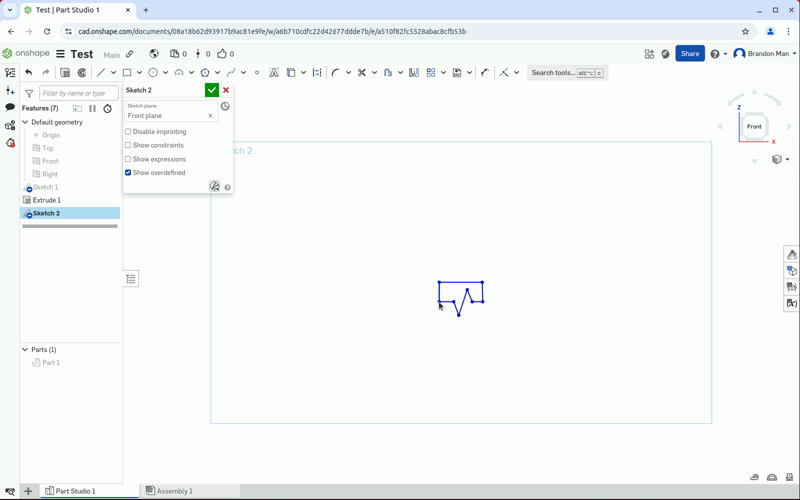
mouse_move(459, 283)
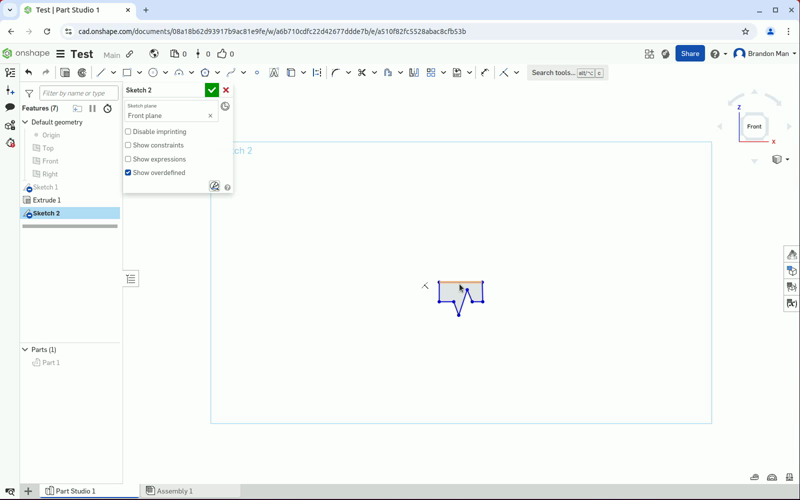
scroll(6)
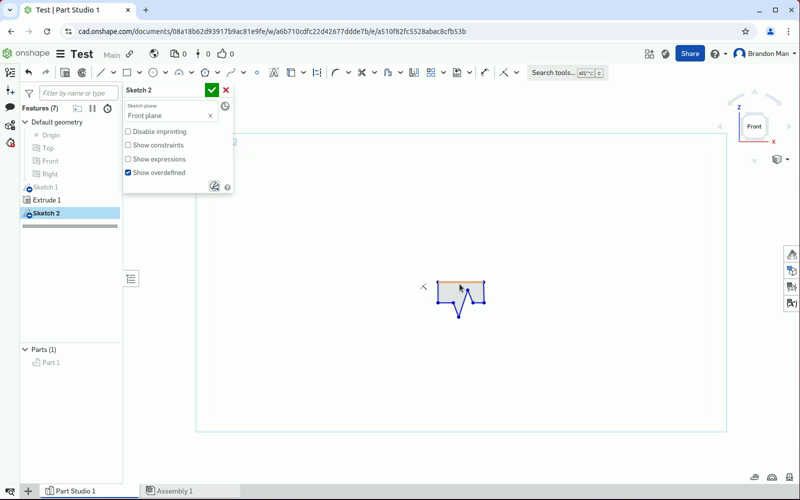
scroll(6)
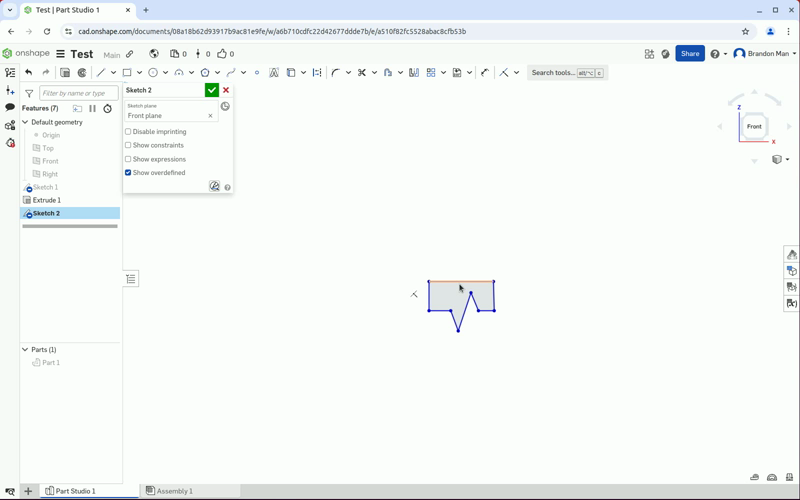
scroll(6)
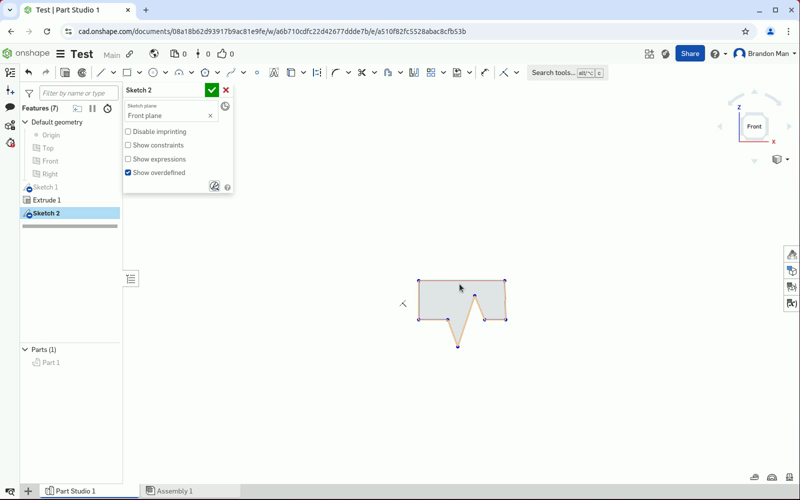
scroll(6)
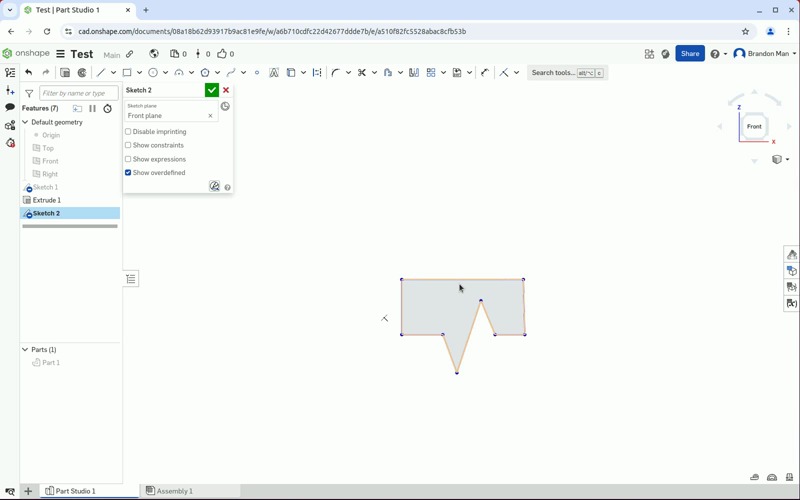
scroll(6)
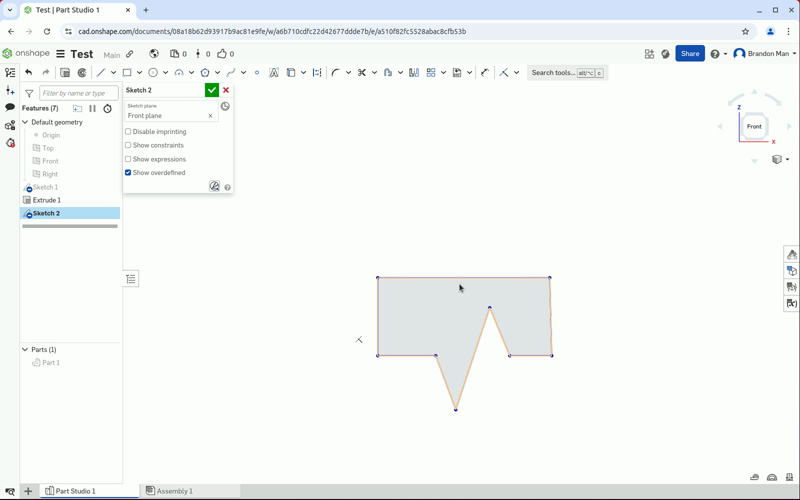
scroll(6)
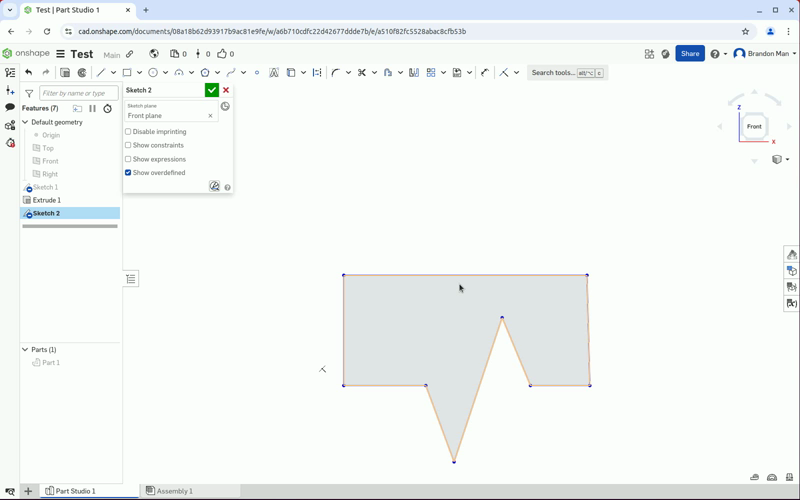
scroll(6)
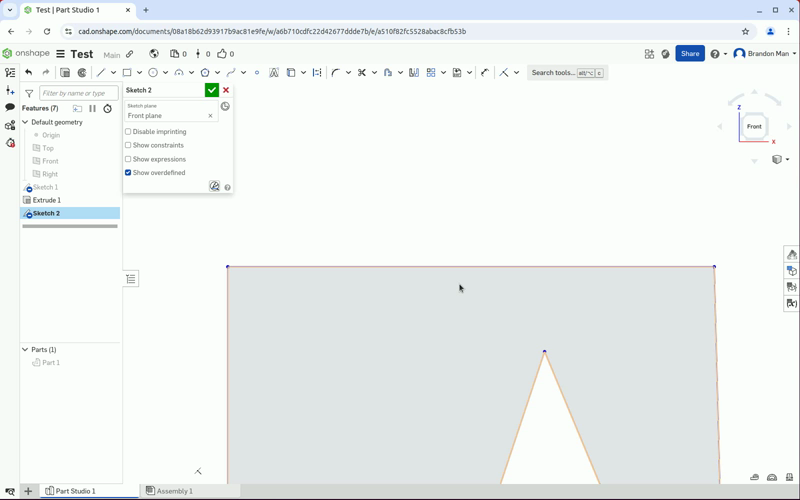
click(459, 283)
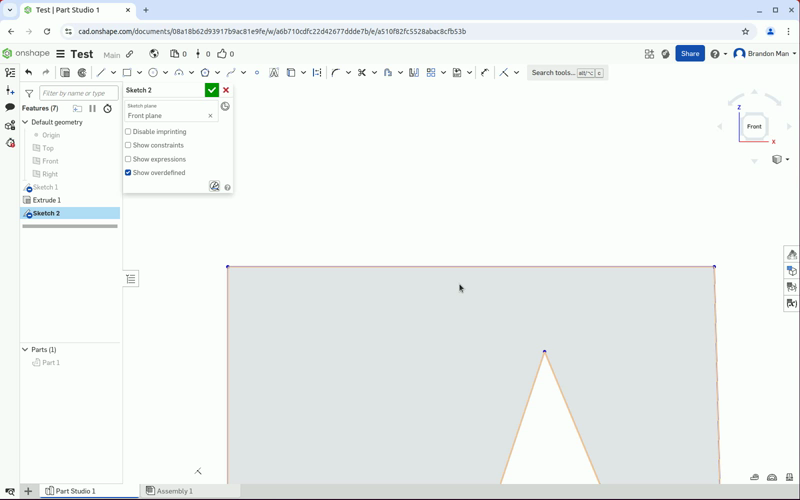
scroll(-6)
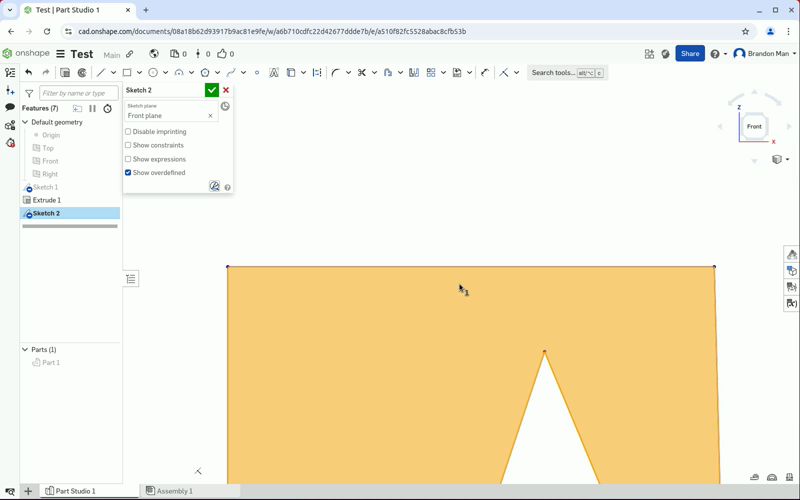
scroll(-6)
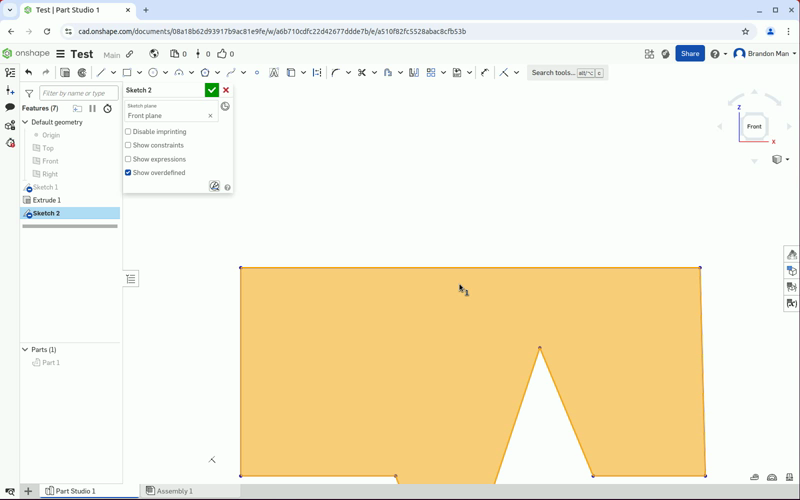
scroll(-6)
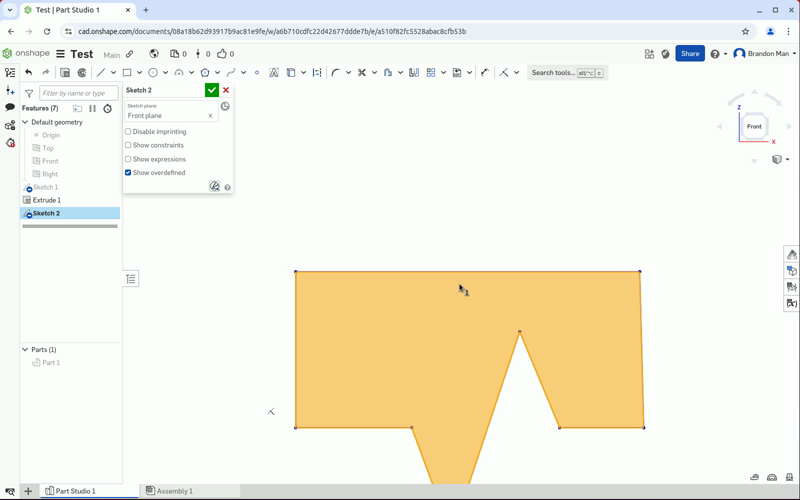
scroll(-6)
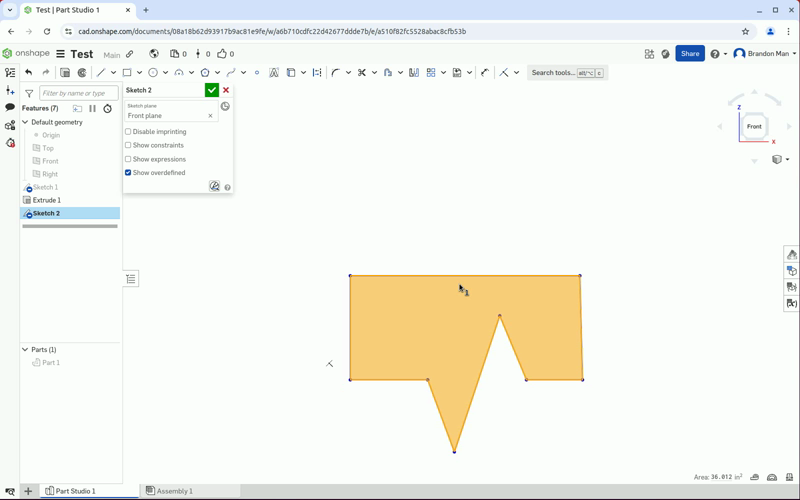
scroll(-6)
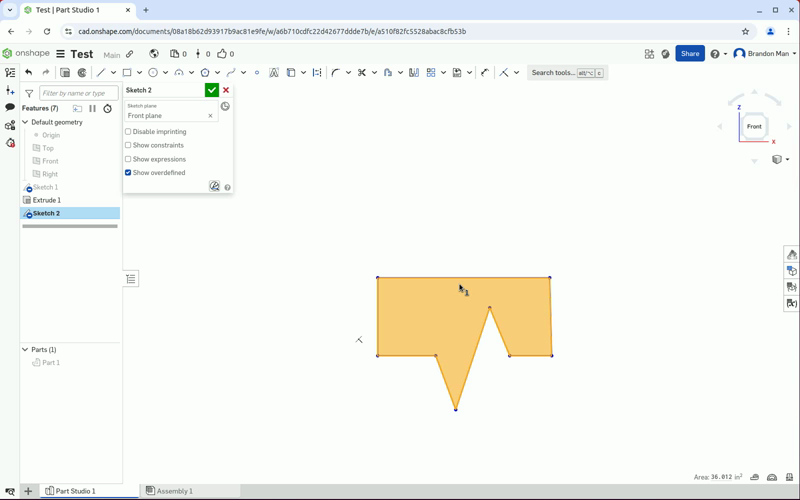
scroll(-6)
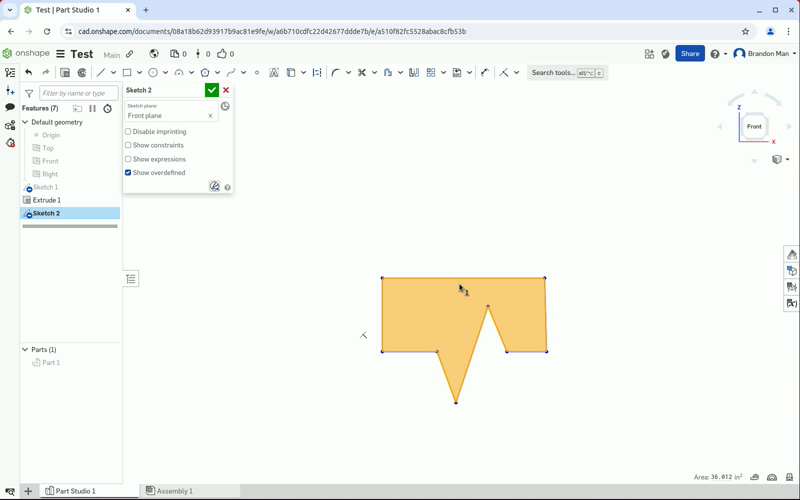
scroll(-6)
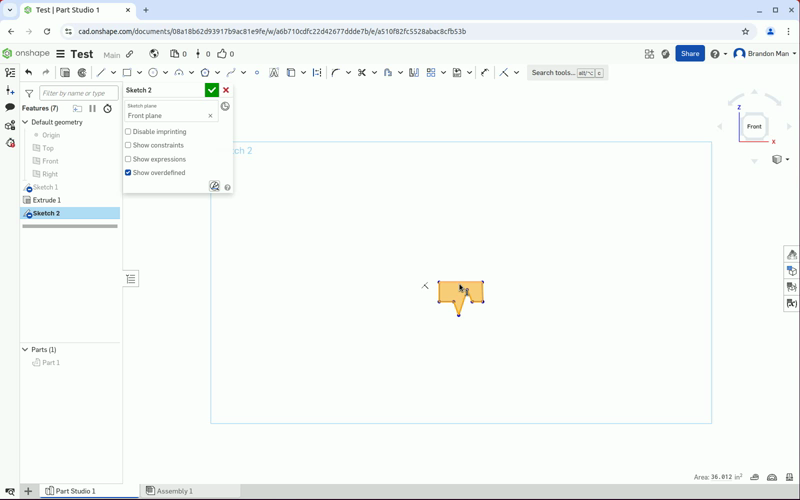
mouse_move(73, 352)
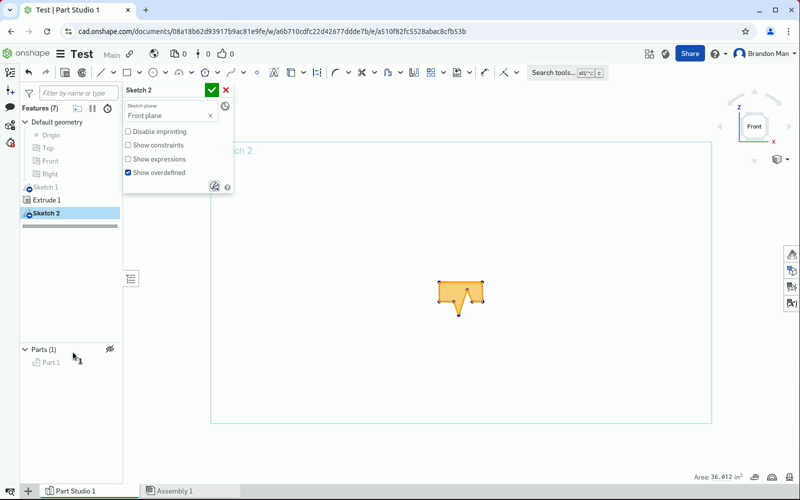
key(shift+y)
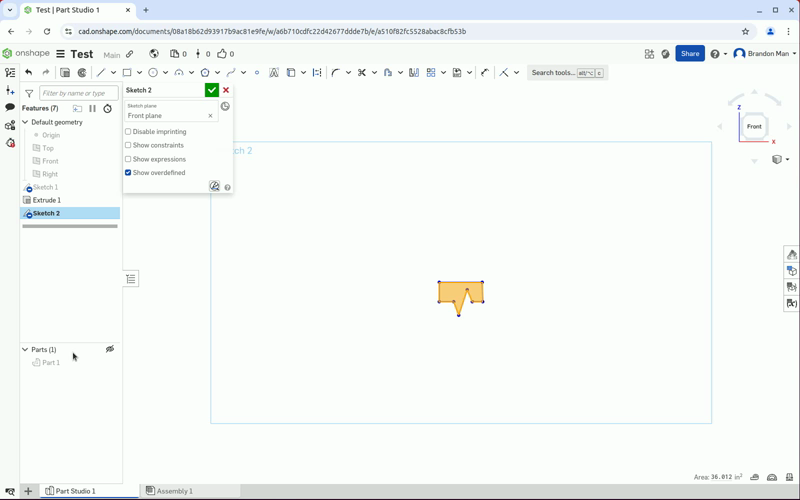
key(shift+e)
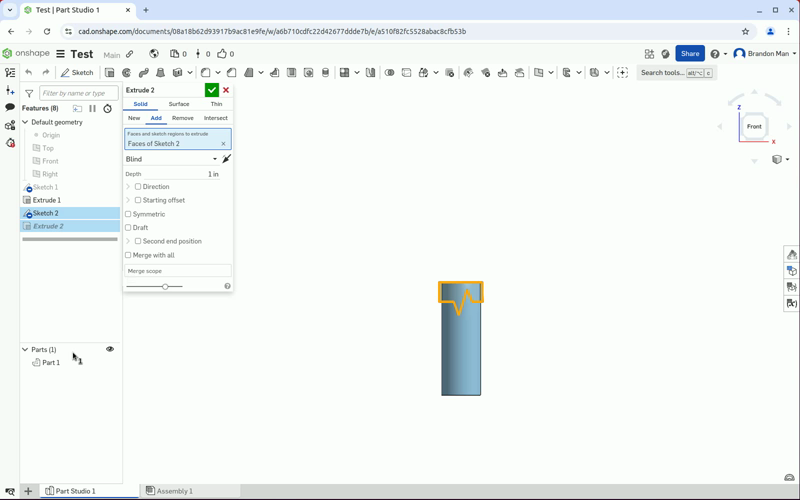
mouse_move(143, 106)
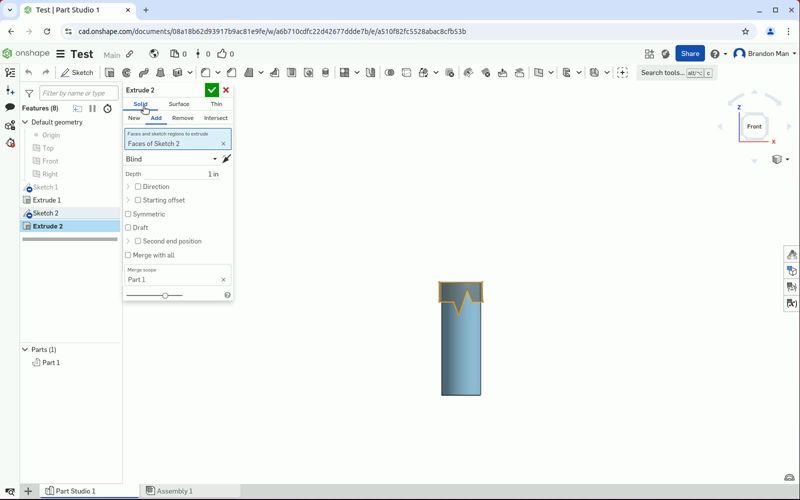
click(143, 106)
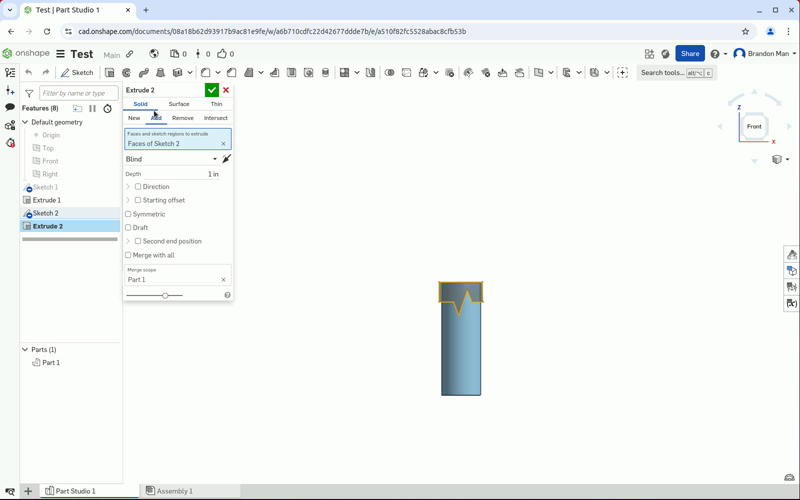
mouse_move(186, 120)
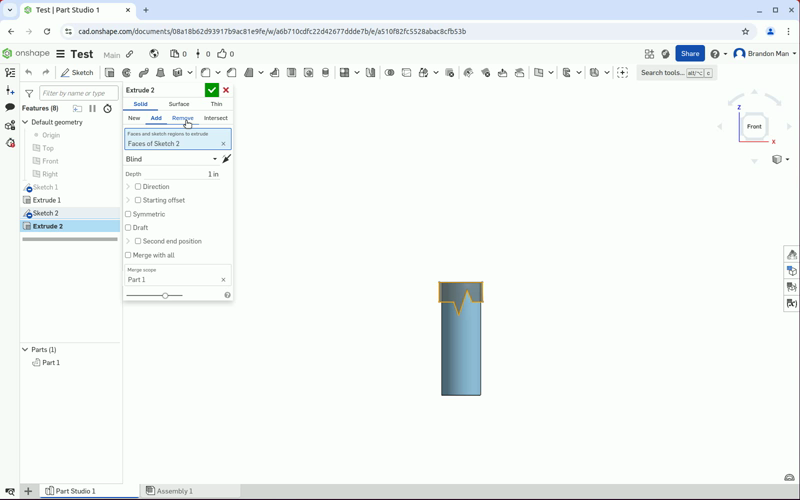
click(186, 120)
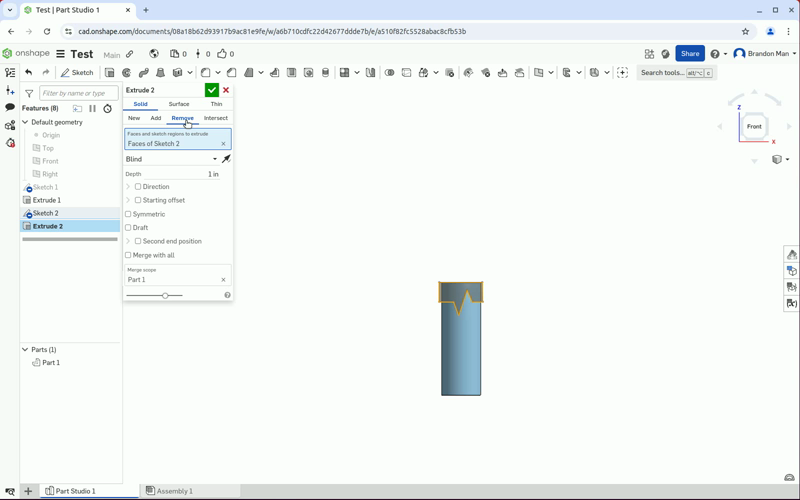
key(tab, 4)
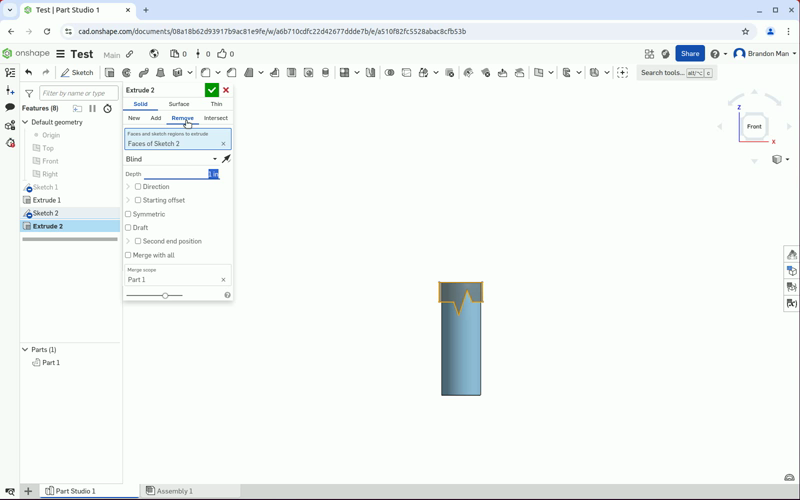
text(30.81)
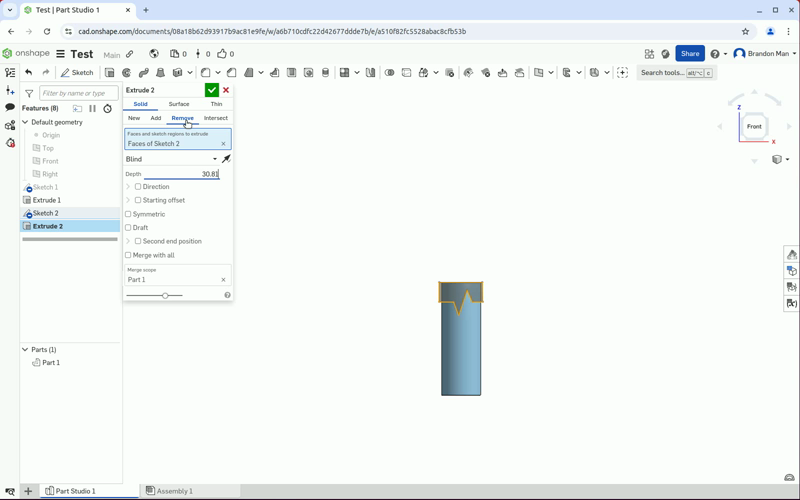
key(tab, 3)
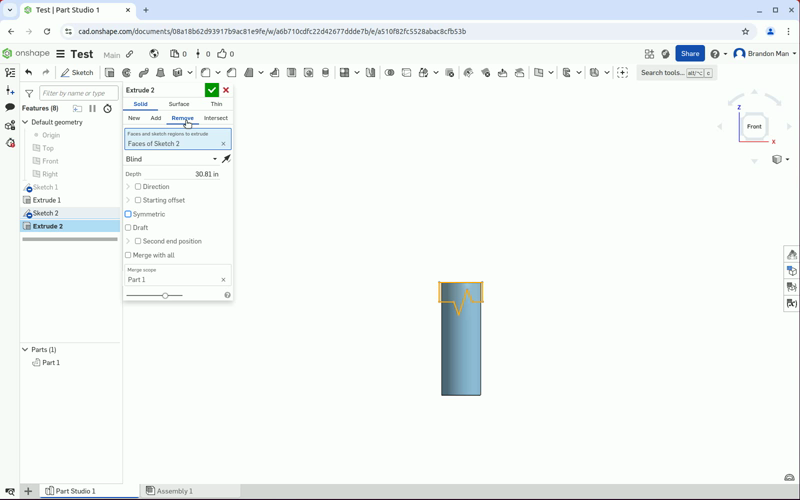
key(space)
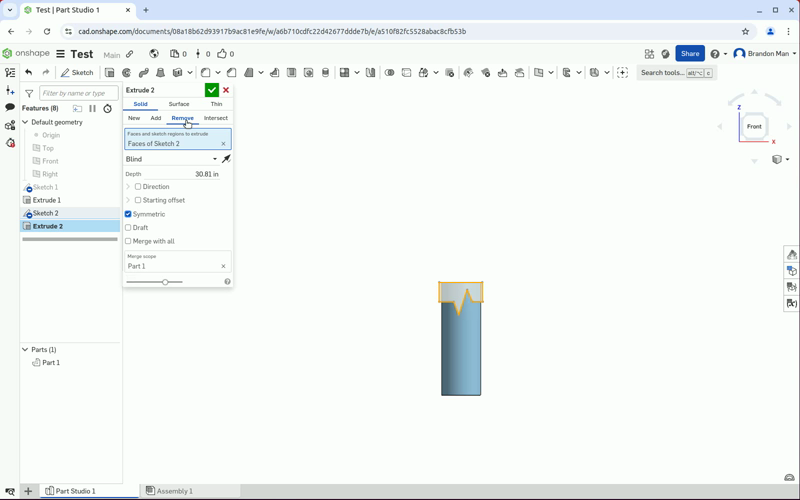
key(tab, 2)
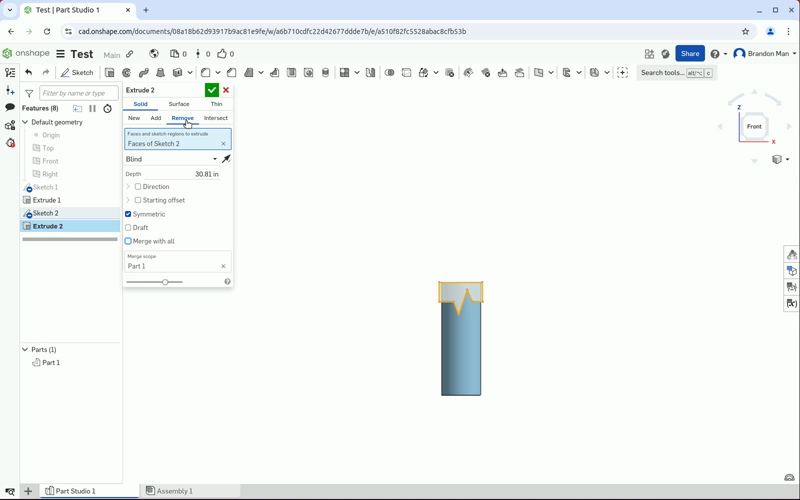
key(space)
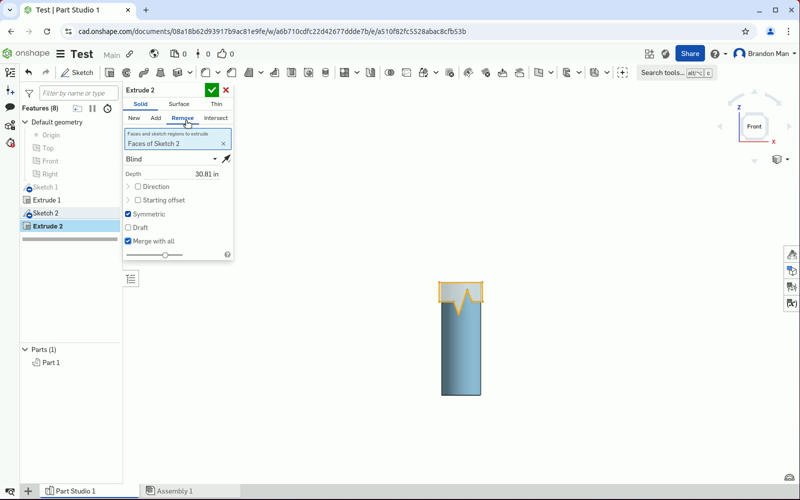
key(enter)
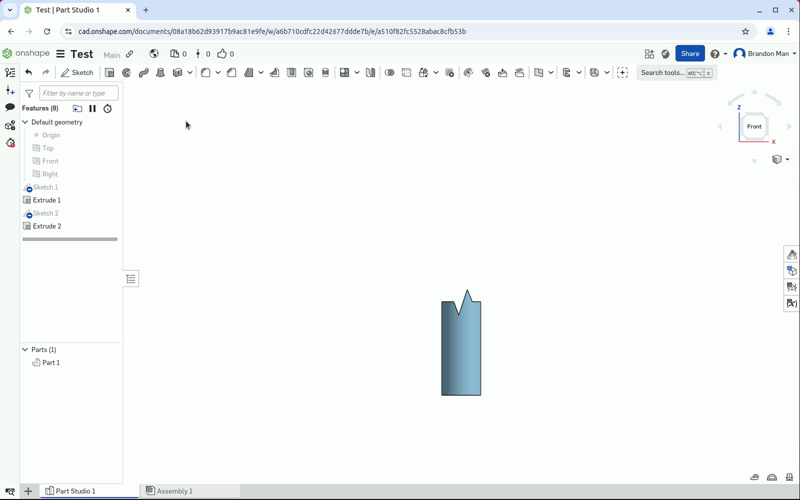
key(shift+h)
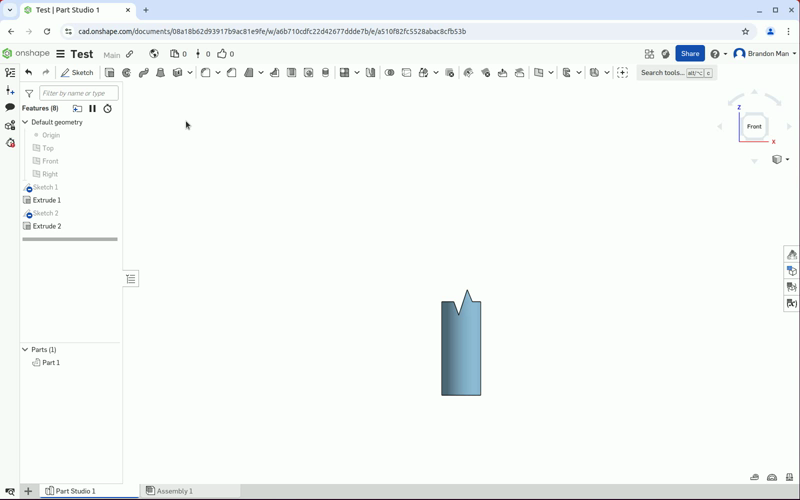
key(shift+h)
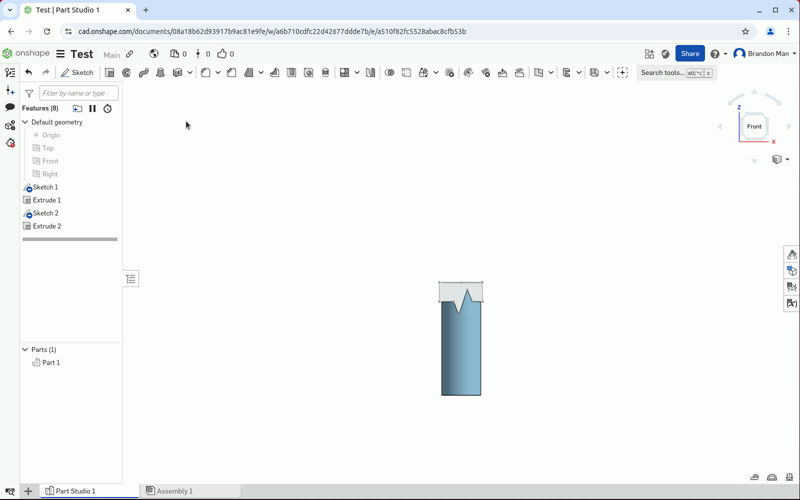
key(shift+7)
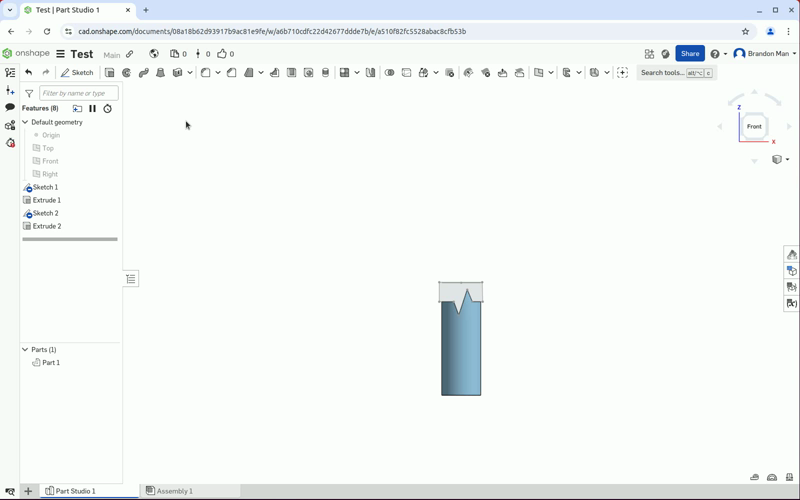
key(left, 2)
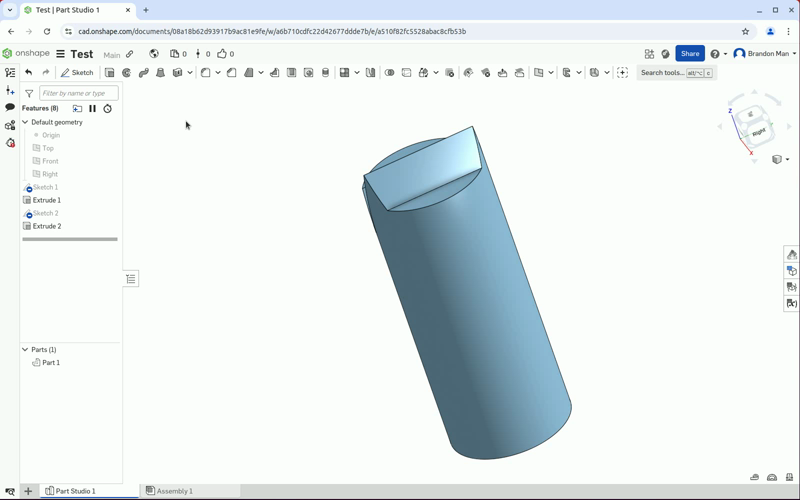
key(down, 2)
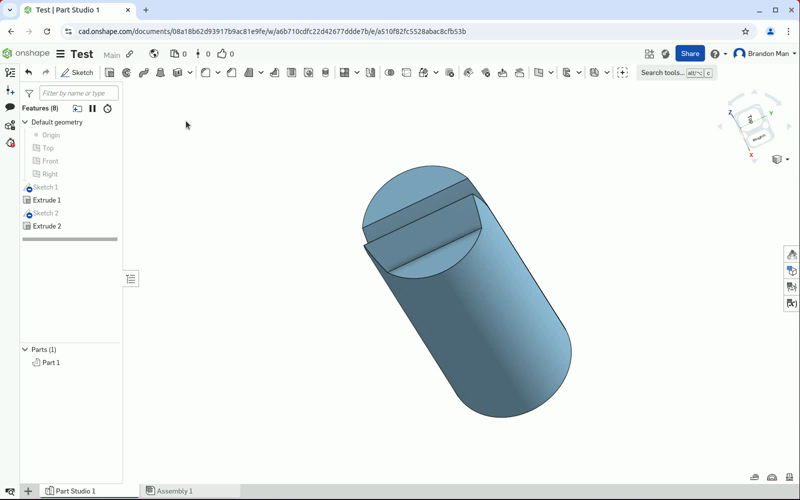
key(up, 2)
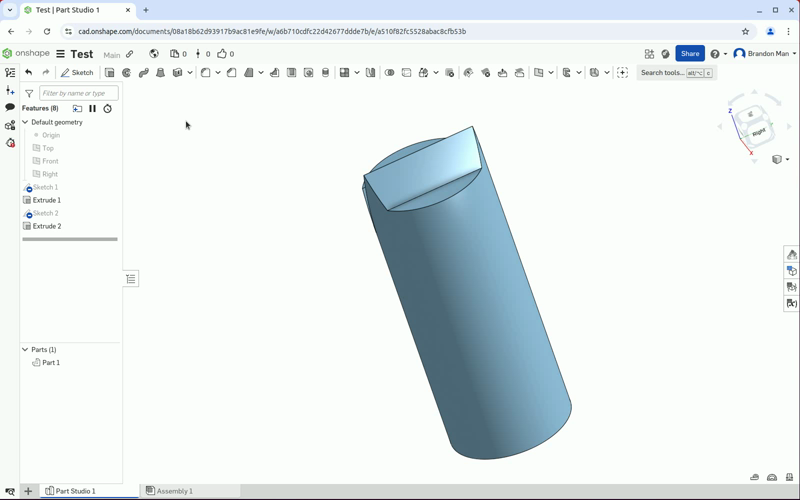
key(right, 2)
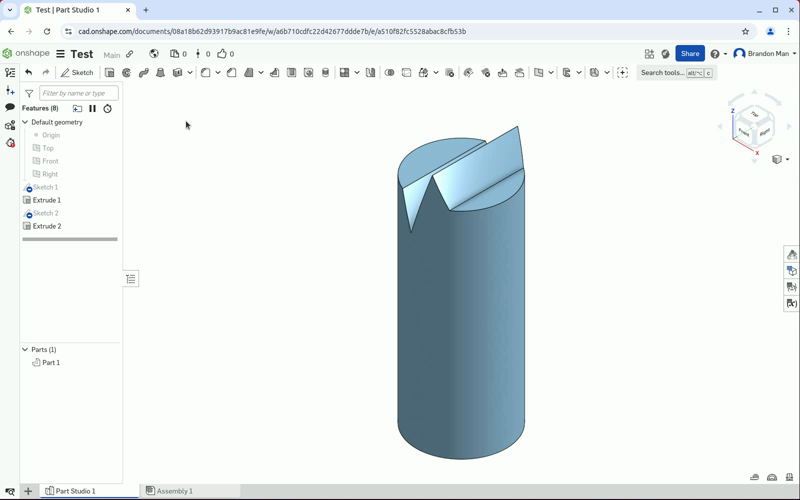
mouse_move(73, 189)
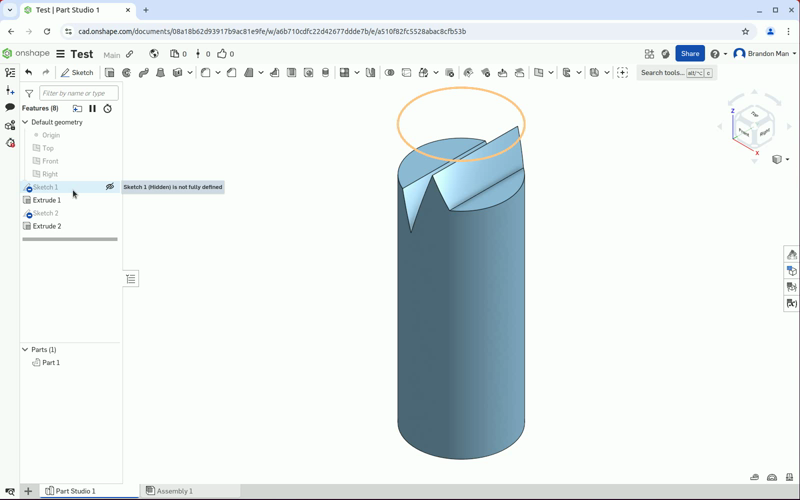
click(73, 189)